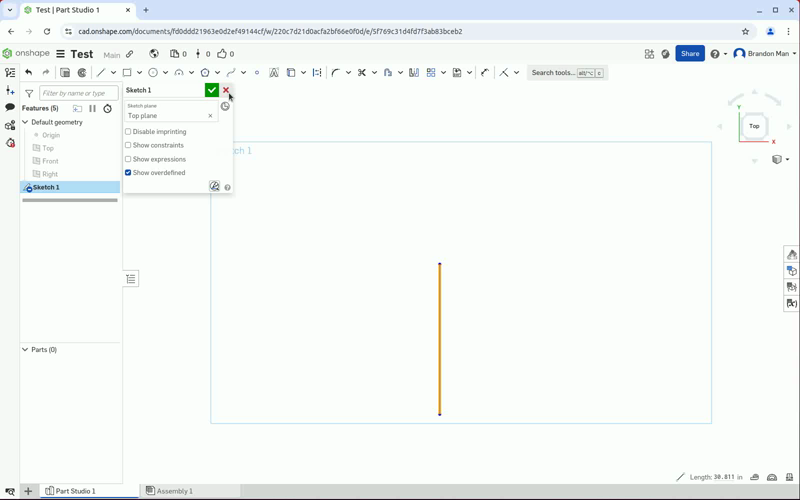
key(shift+h)
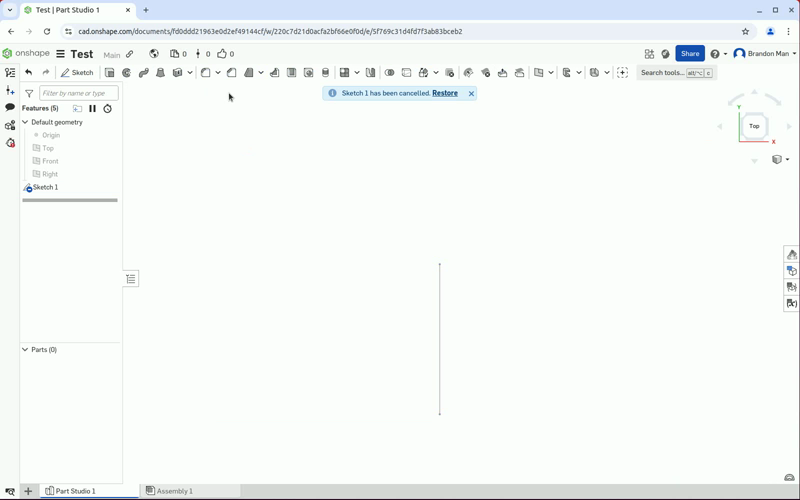
key(shift+s)
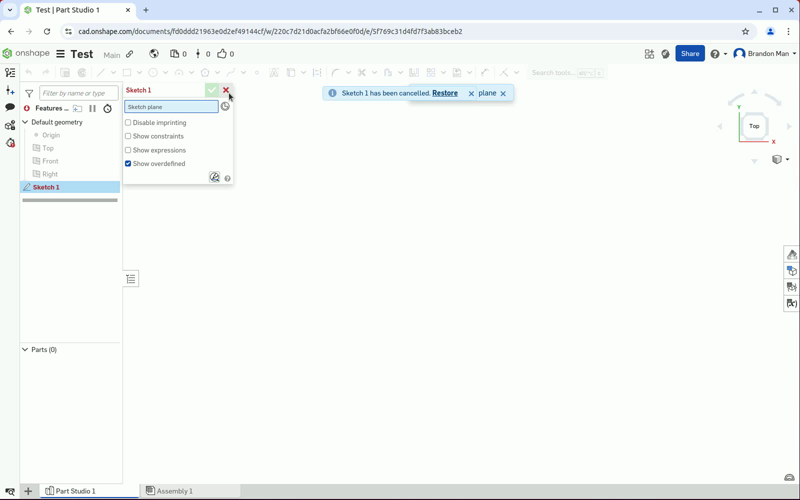
mouse_move(73, 150)
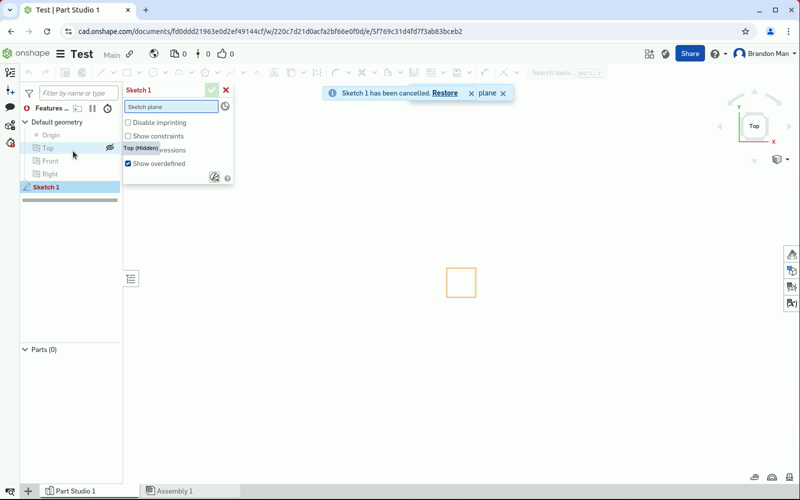
click(73, 150)
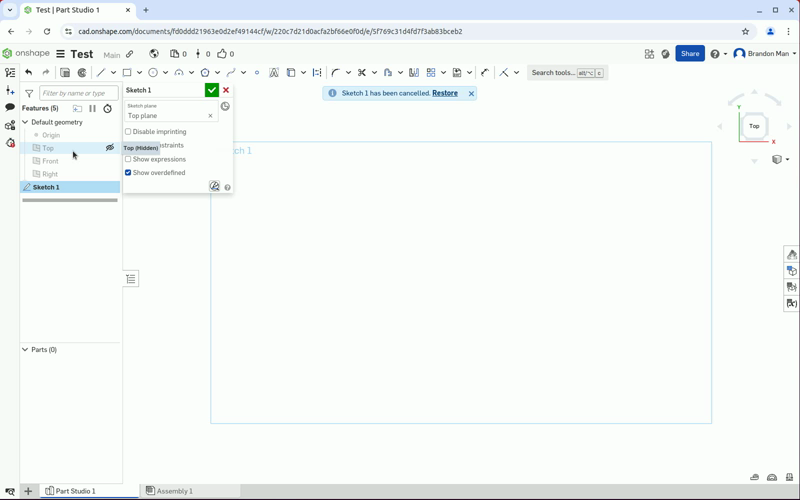
mouse_move(73, 352)
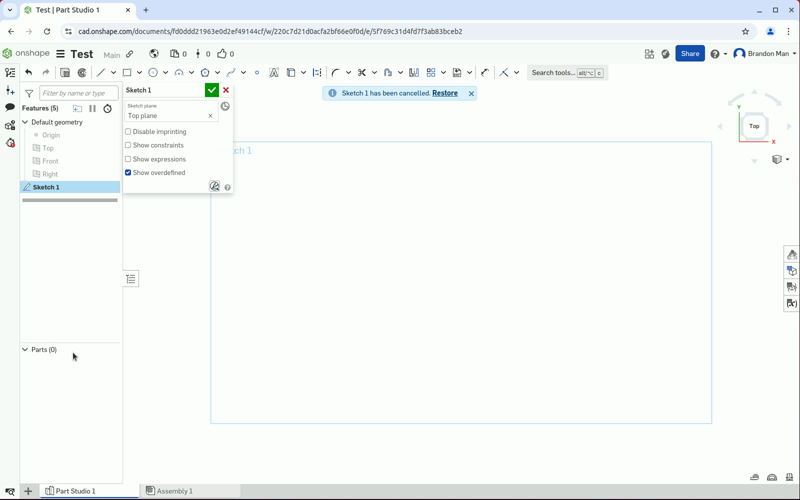
key(y)
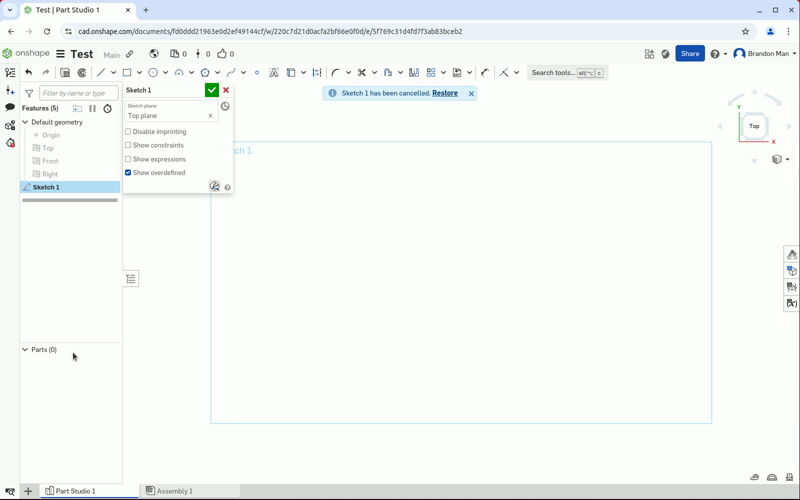
key(c)
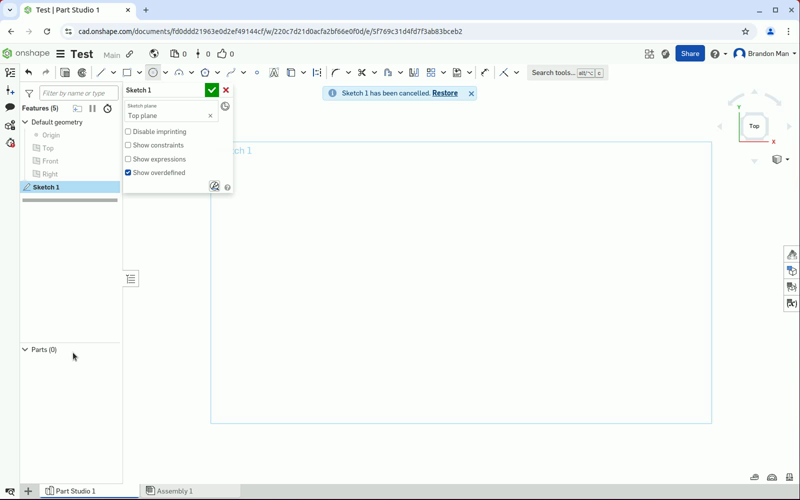
key_down(shift)
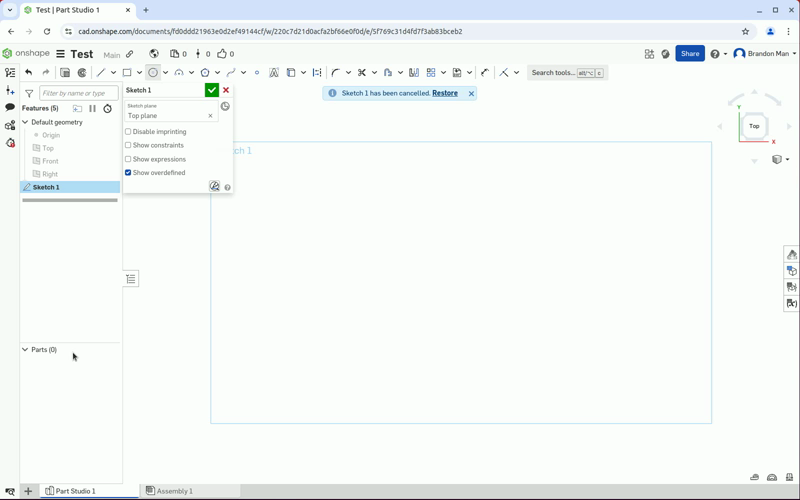
mouse_move(461, 282)
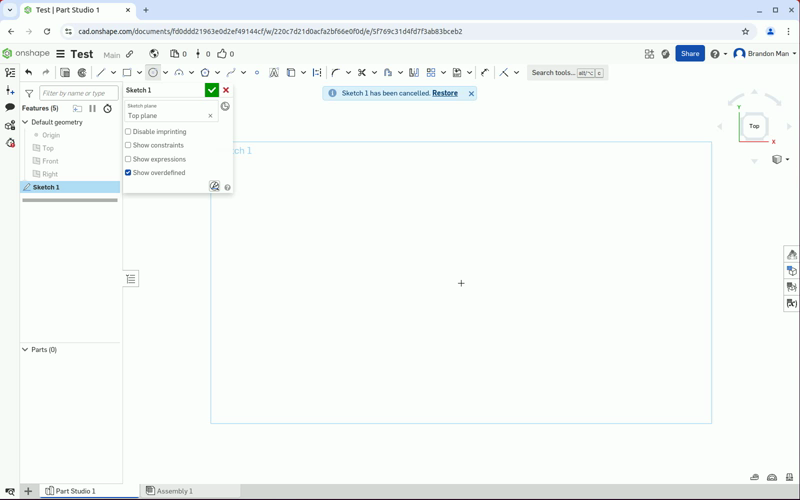
click(461, 282)
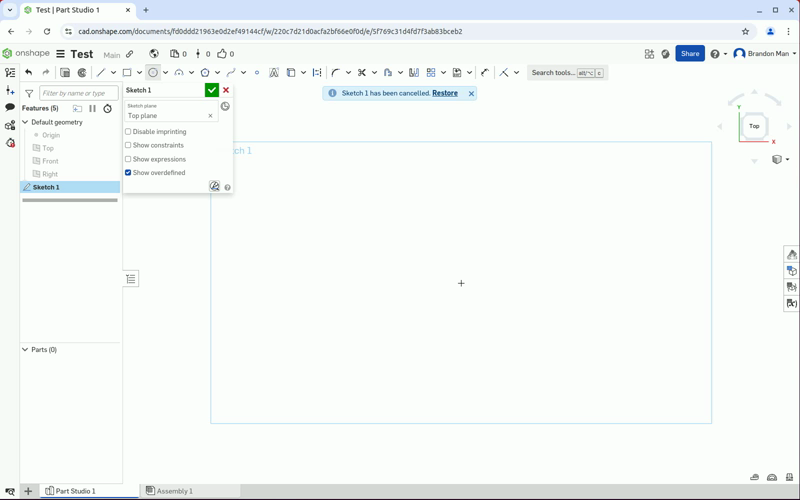
key_up(shift)
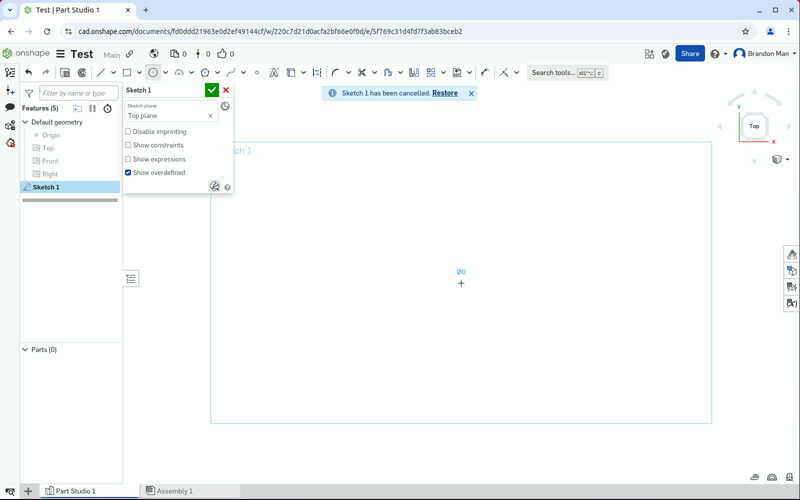
mouse_move(475, 282)
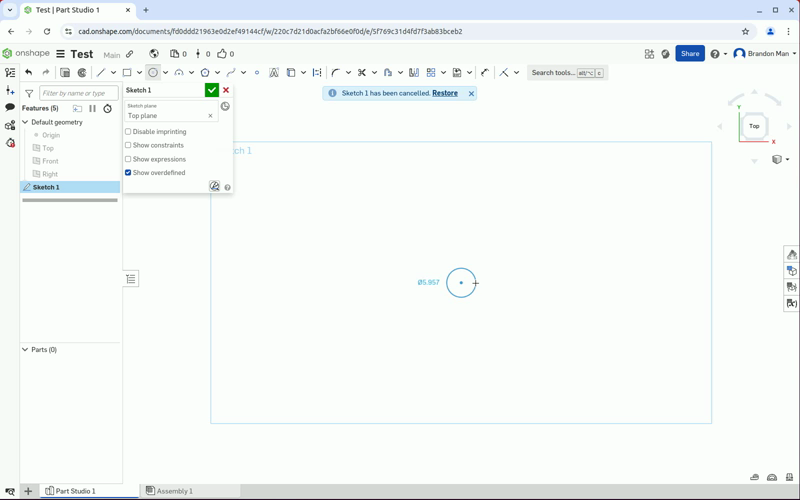
click(475, 282)
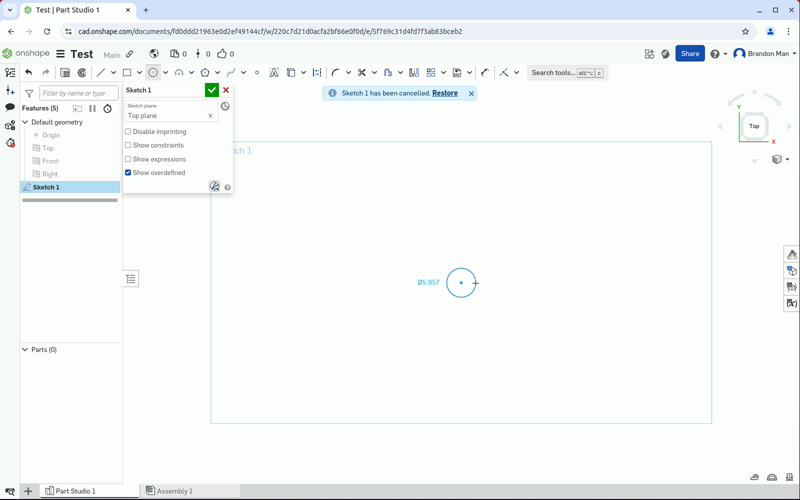
key(esc)
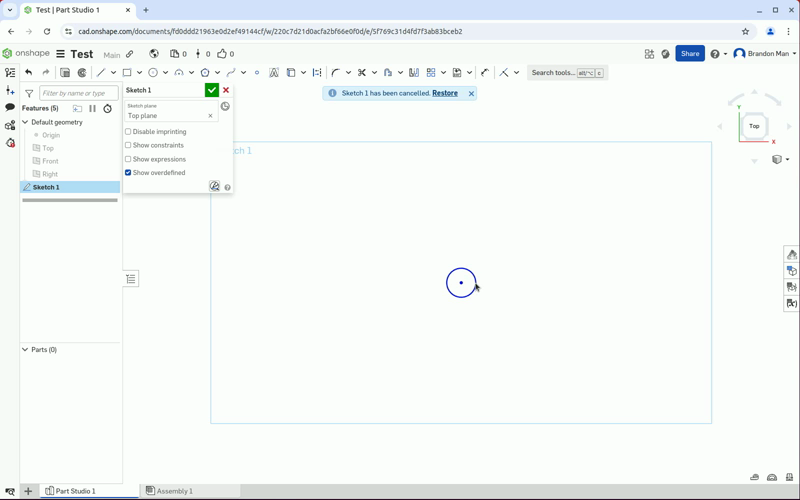
mouse_move(463, 273)
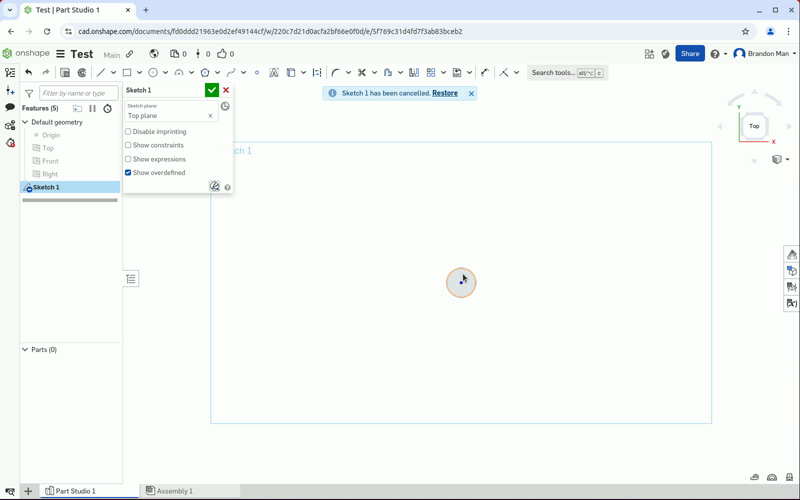
scroll(6)
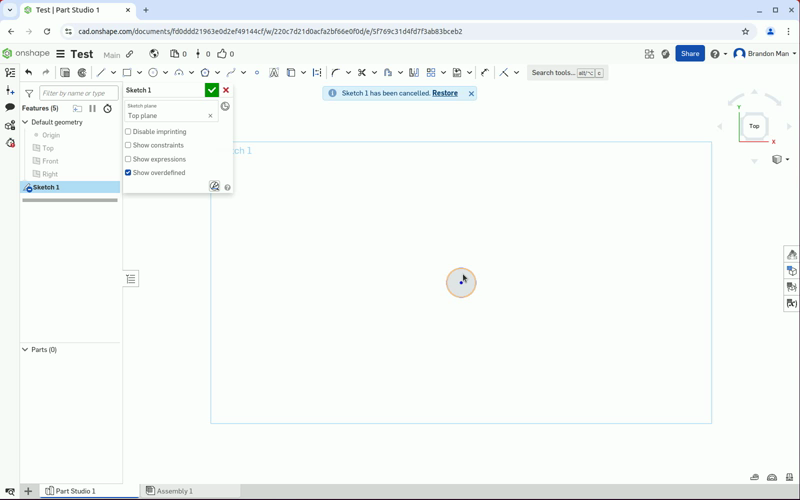
scroll(6)
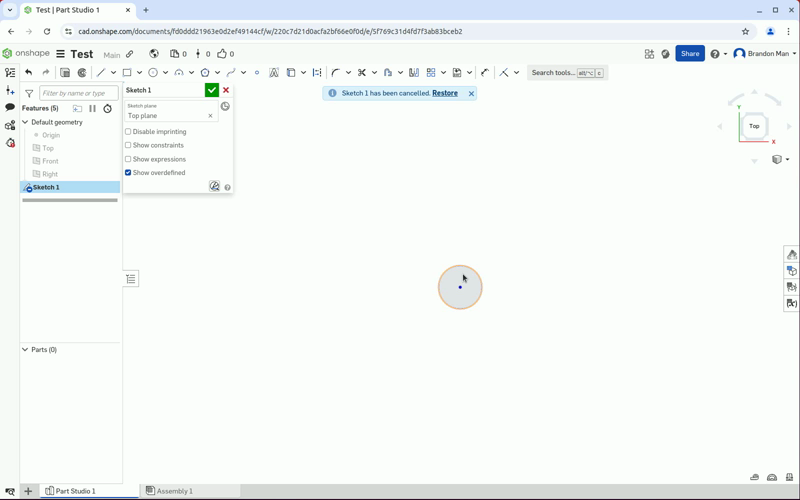
scroll(6)
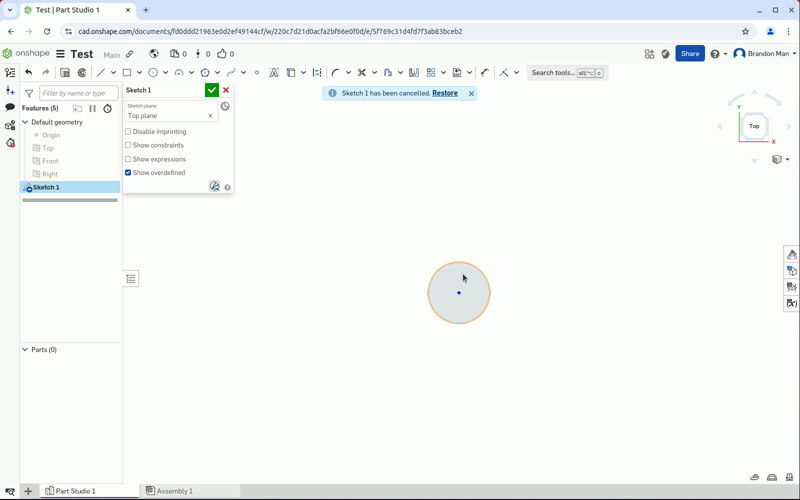
scroll(6)
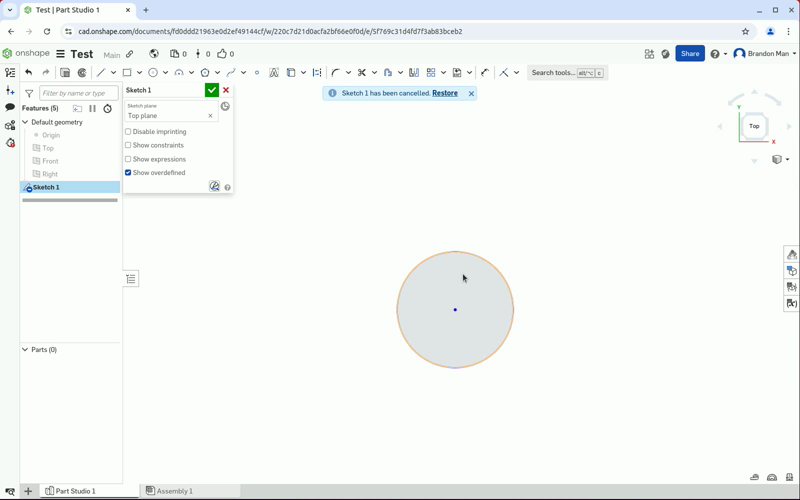
scroll(6)
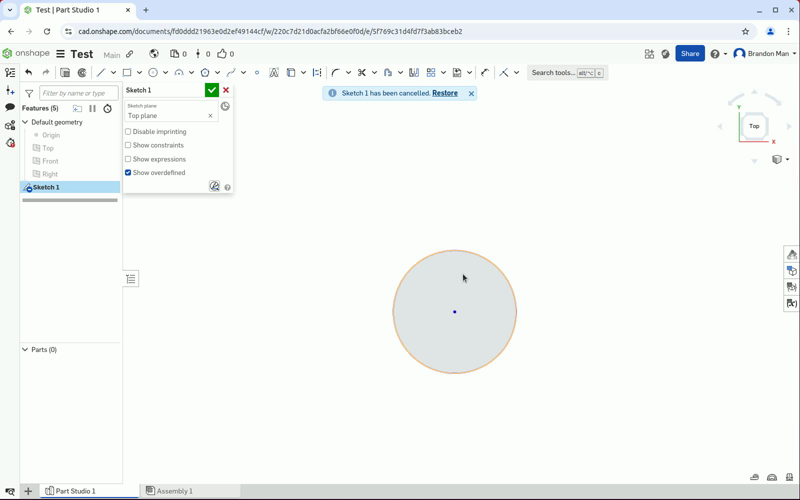
scroll(6)
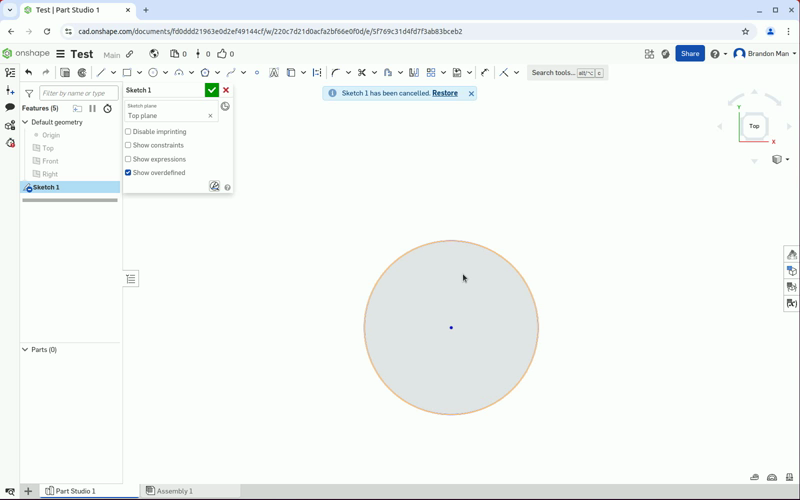
scroll(6)
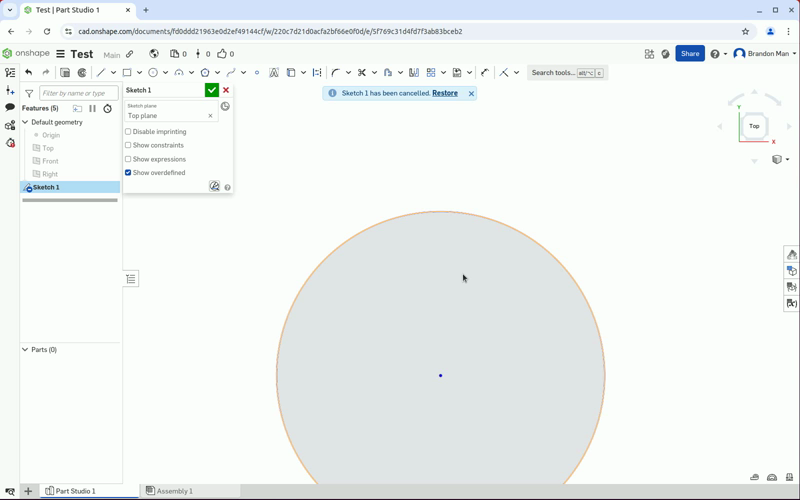
click(463, 273)
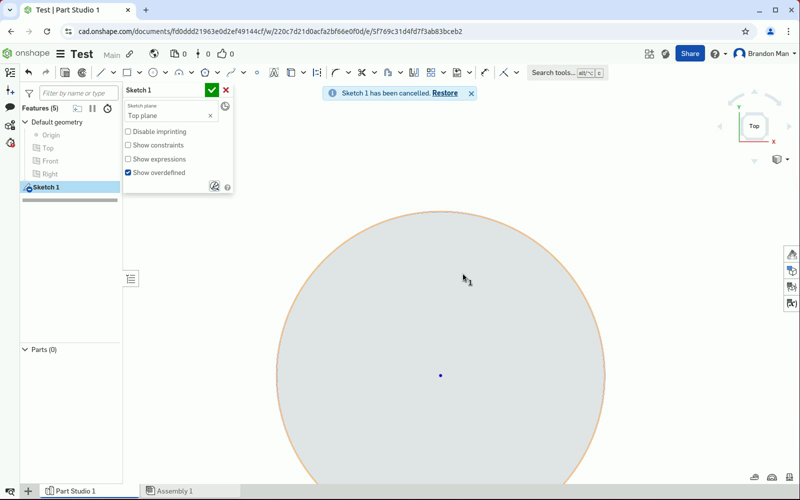
scroll(-6)
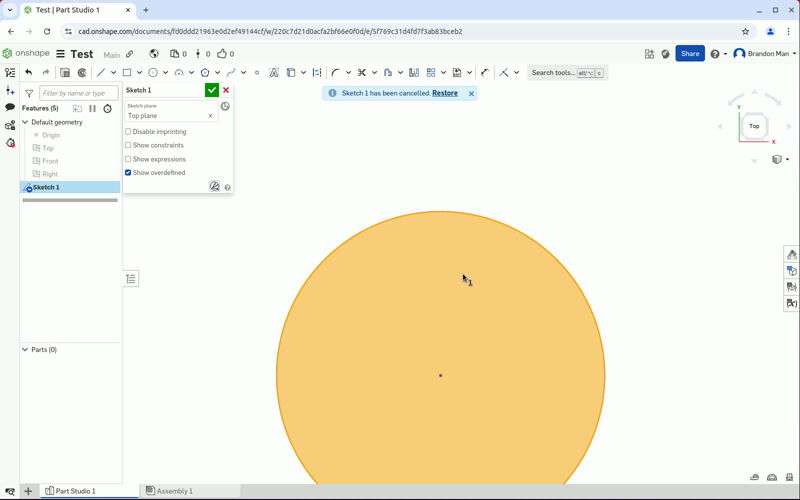
scroll(-6)
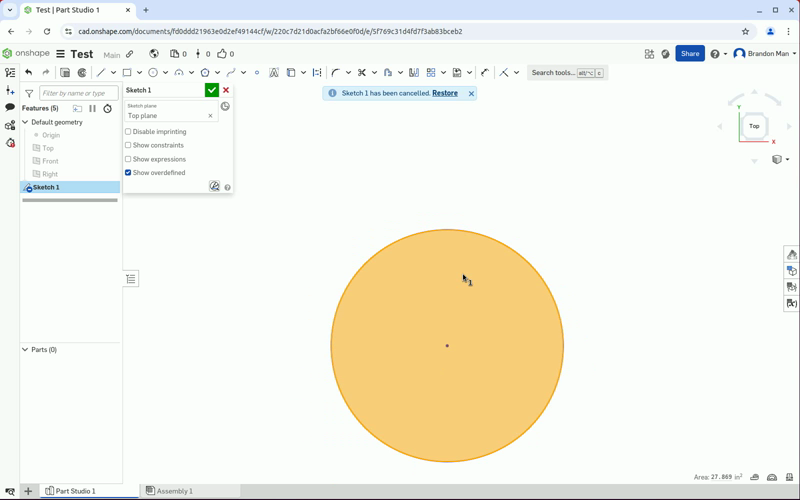
scroll(-6)
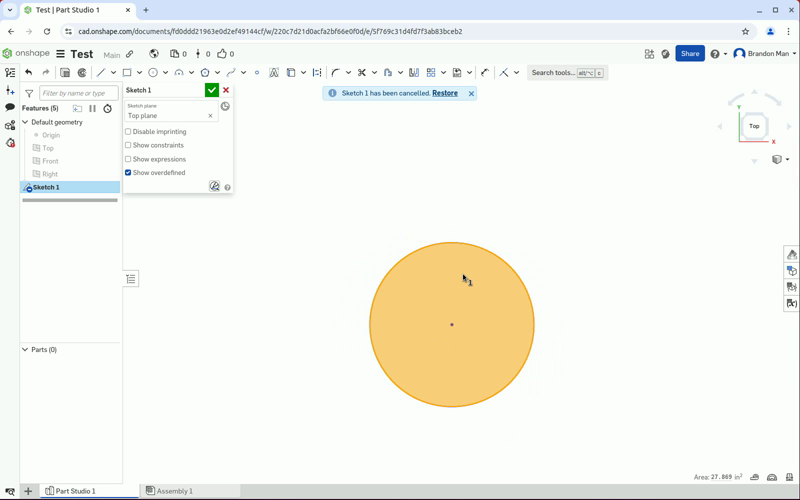
scroll(-6)
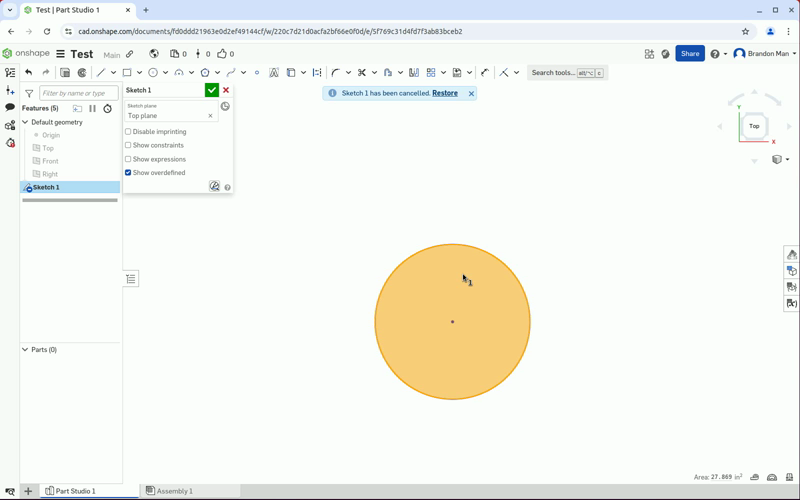
scroll(-6)
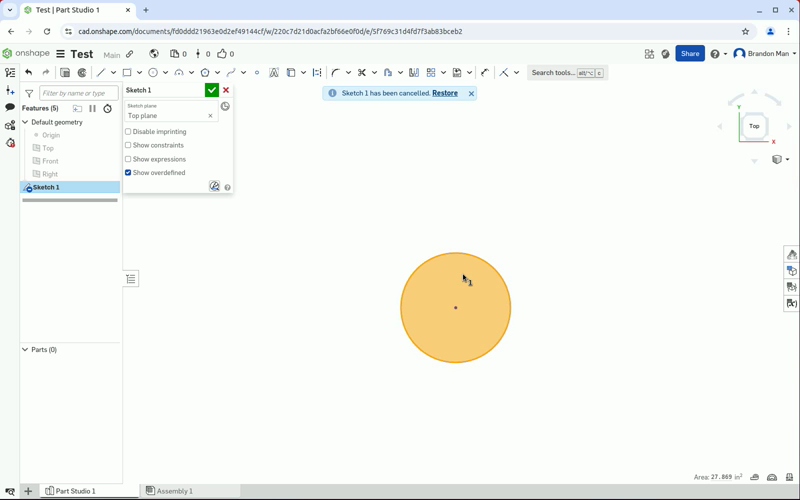
scroll(-6)
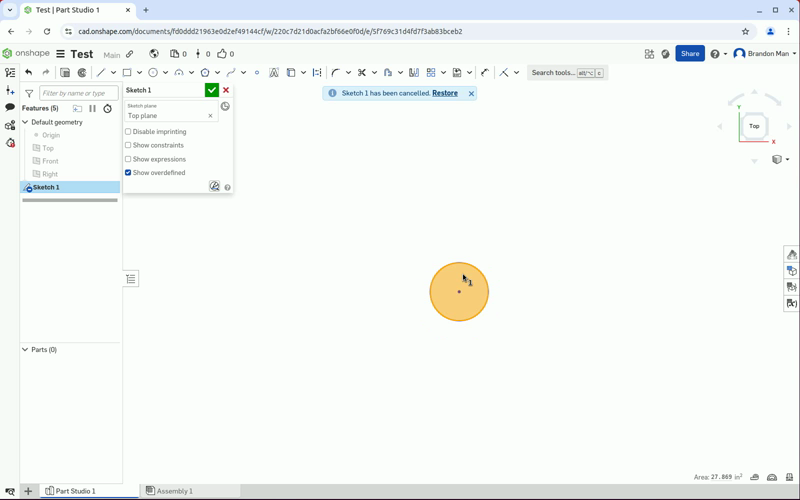
scroll(-6)
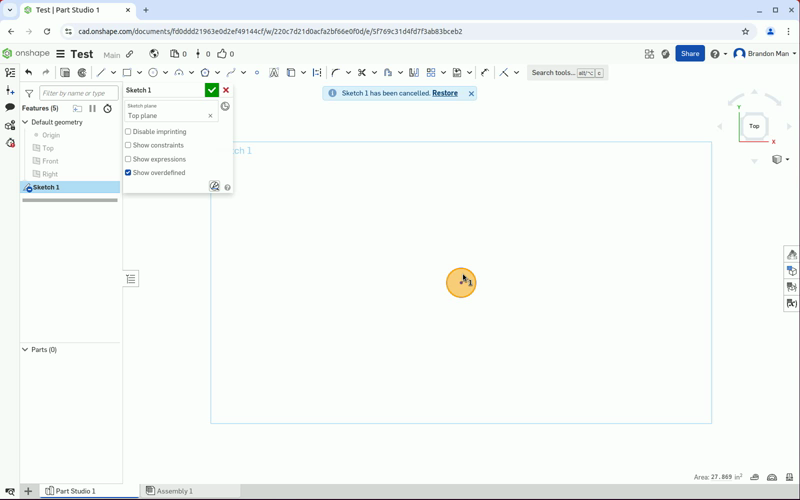
mouse_move(73, 352)
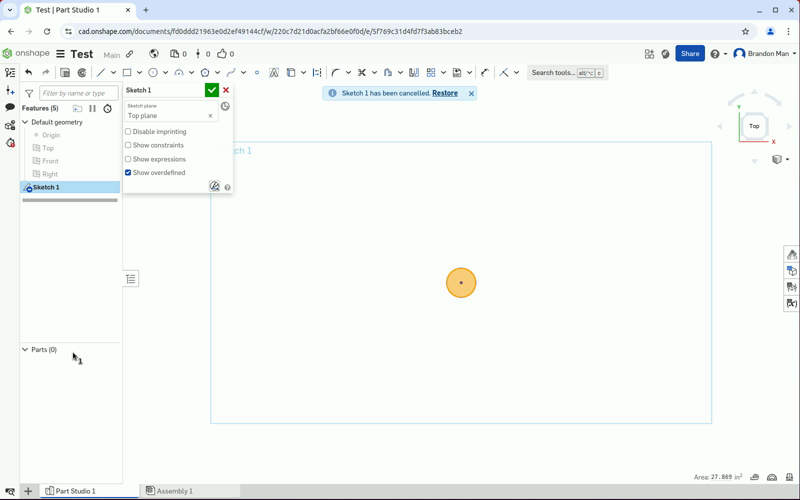
key(shift+y)
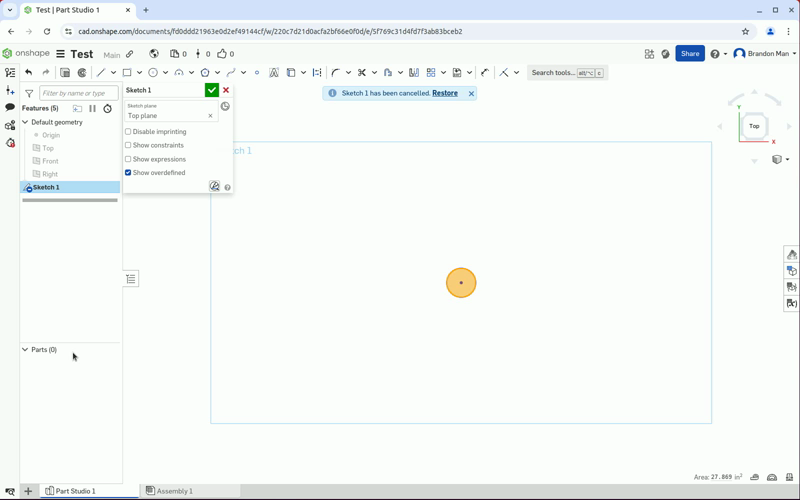
key(shift+e)
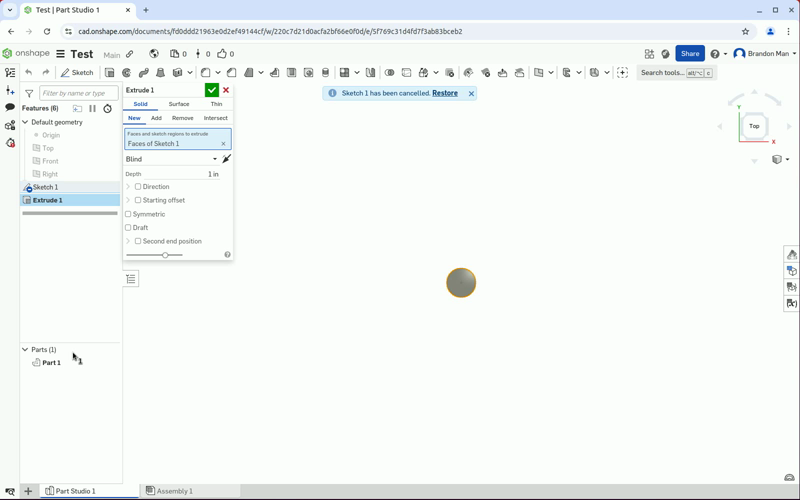
mouse_move(143, 106)
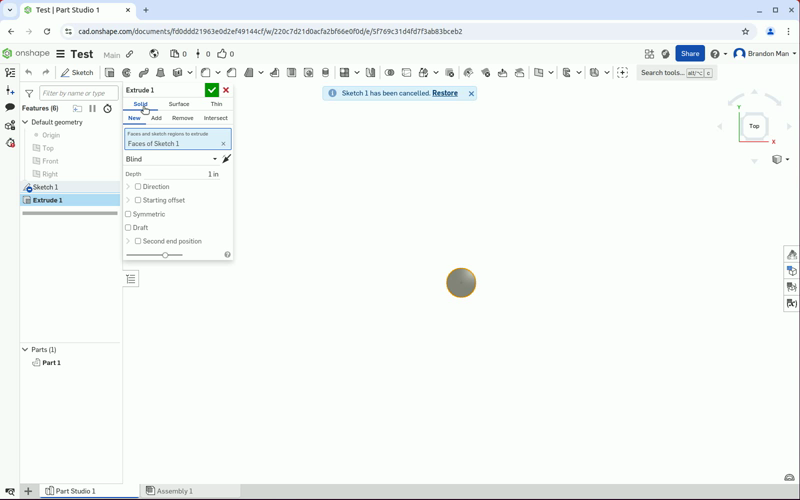
click(143, 106)
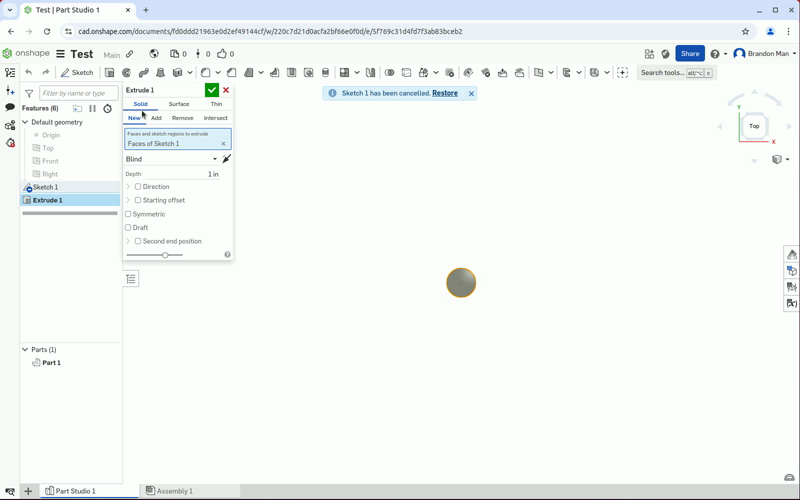
mouse_move(137, 120)
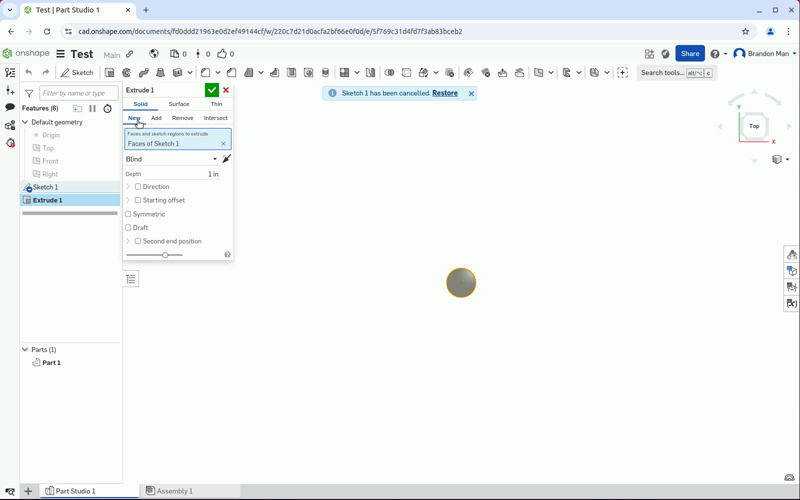
click(137, 120)
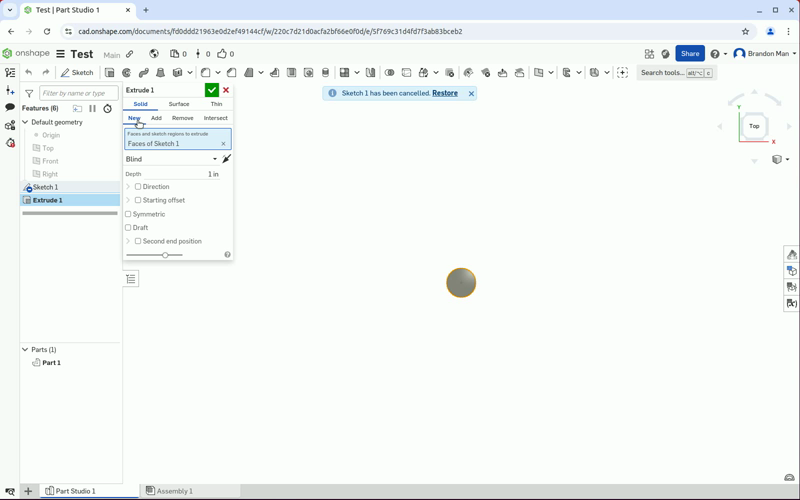
key(tab, 4)
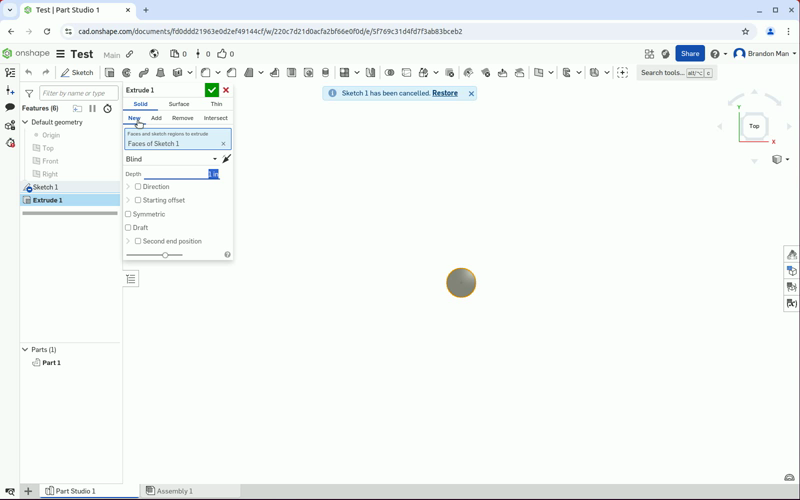
text(23.108)
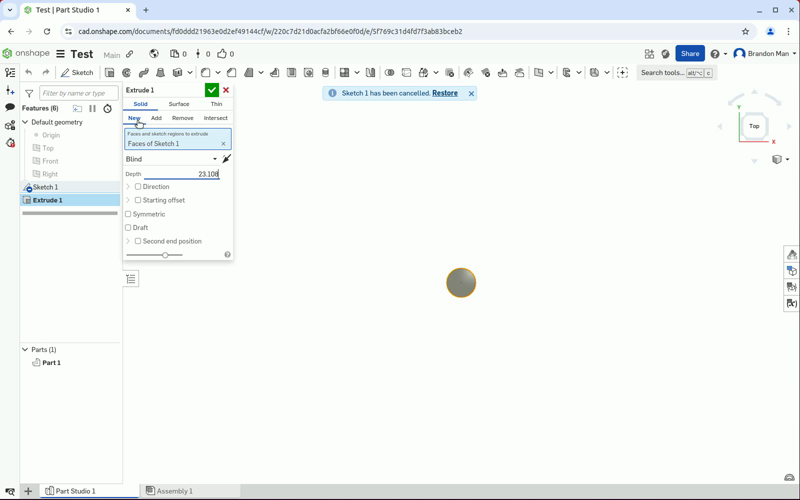
key(enter)
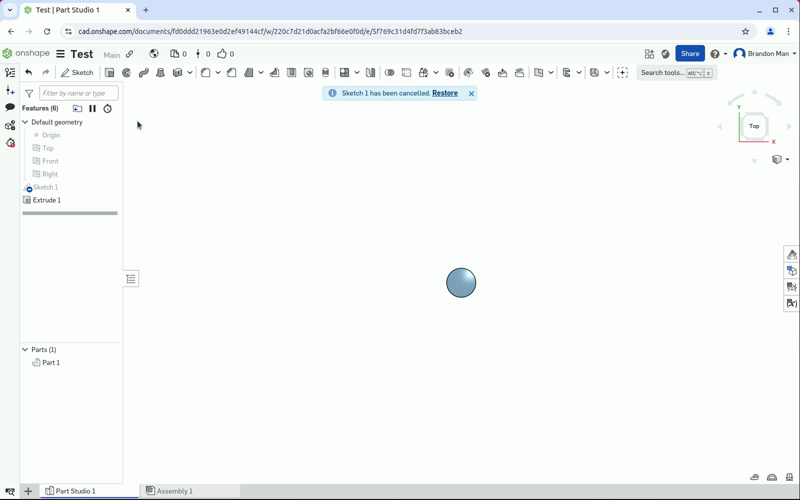
key(shift+h)
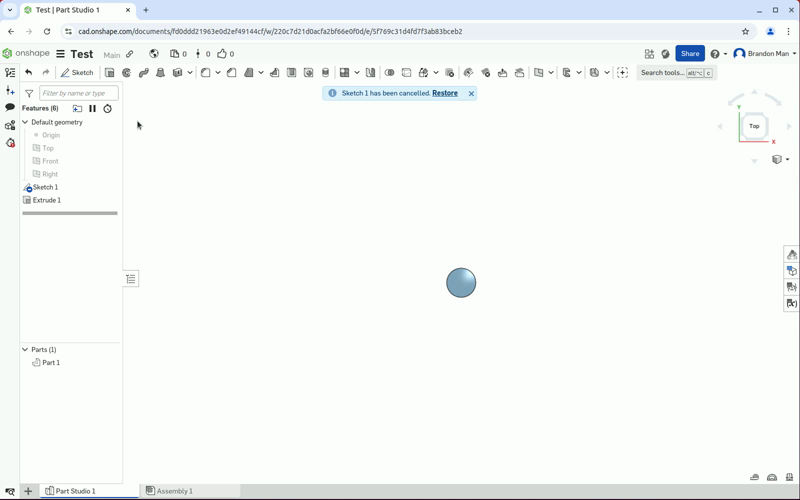
key(shift+h)
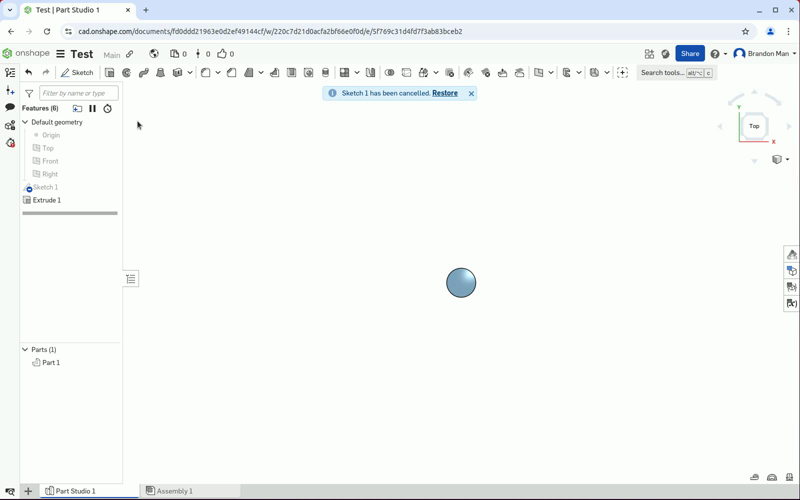
mouse_move(73, 189)
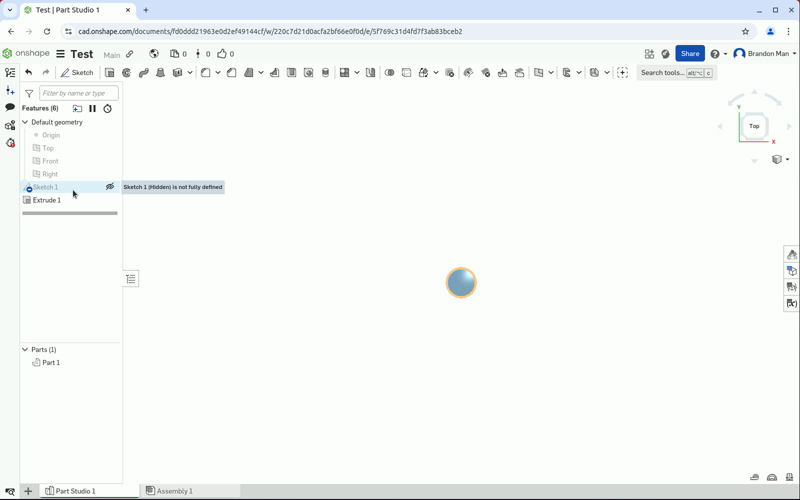
click(73, 189)
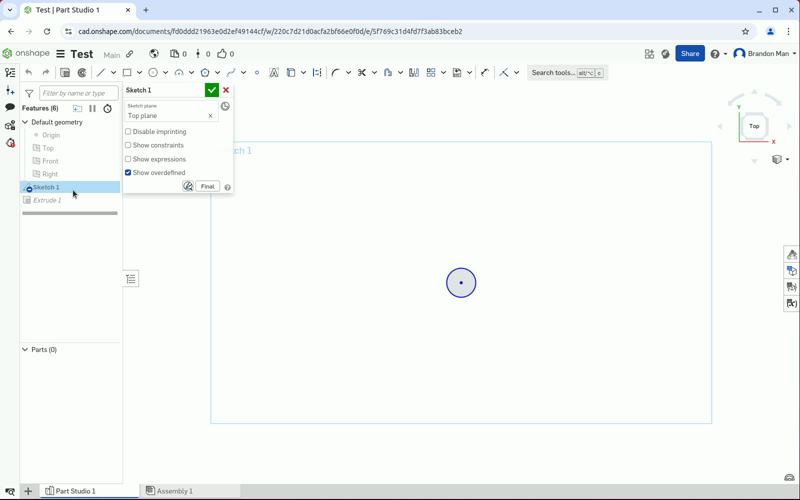
mouse_move(229, 92)
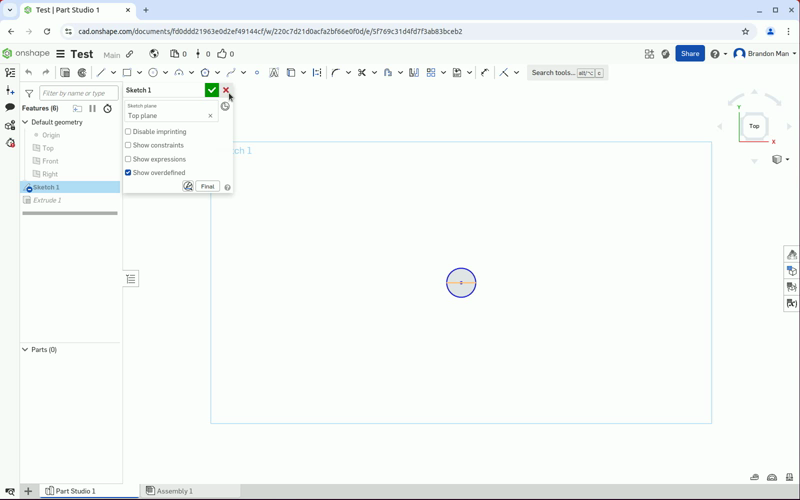
click(229, 92)
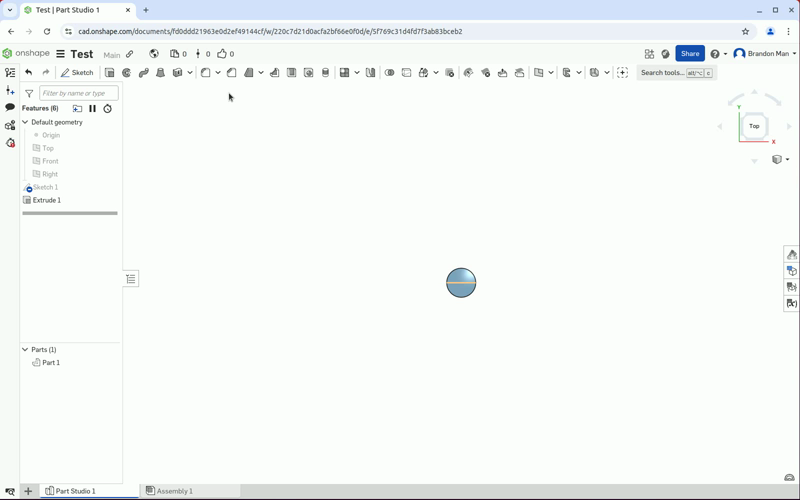
mouse_move(73, 352)
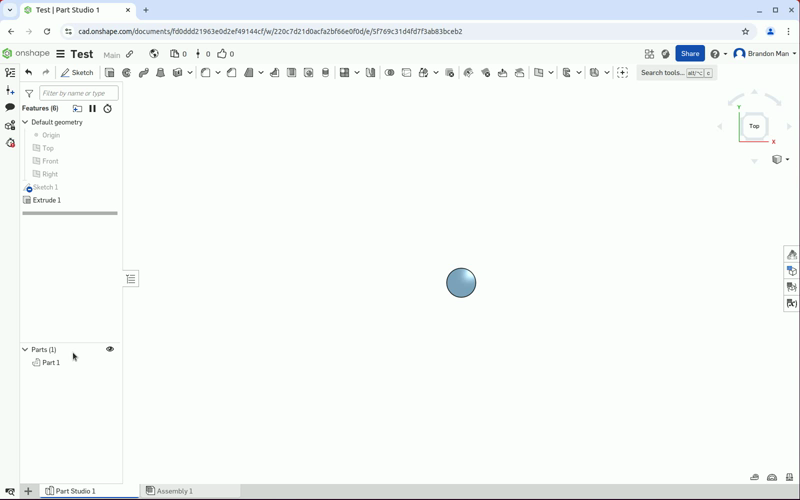
key(y)
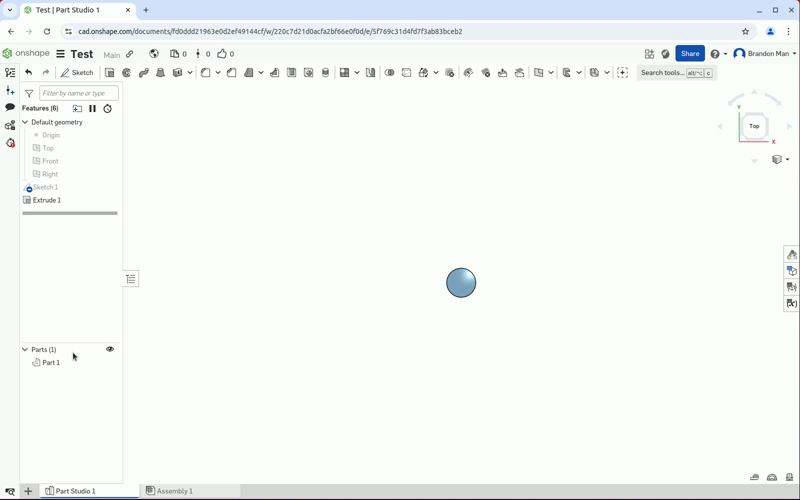
key(shift+p)
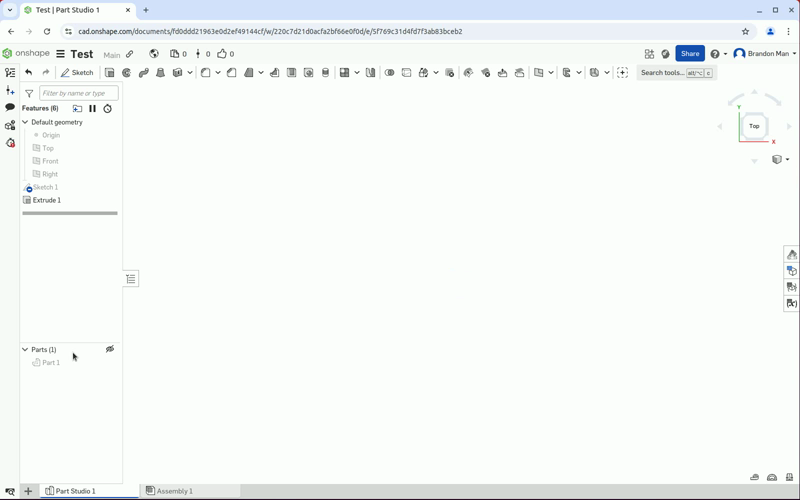
key(space)
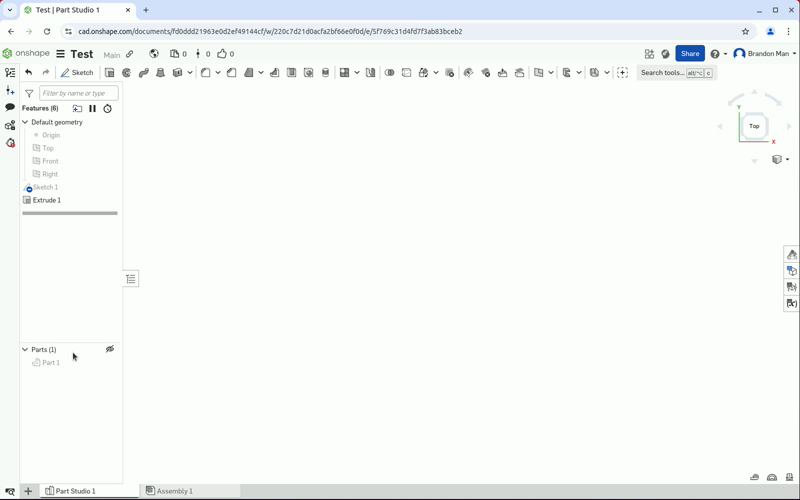
key_down(shift)
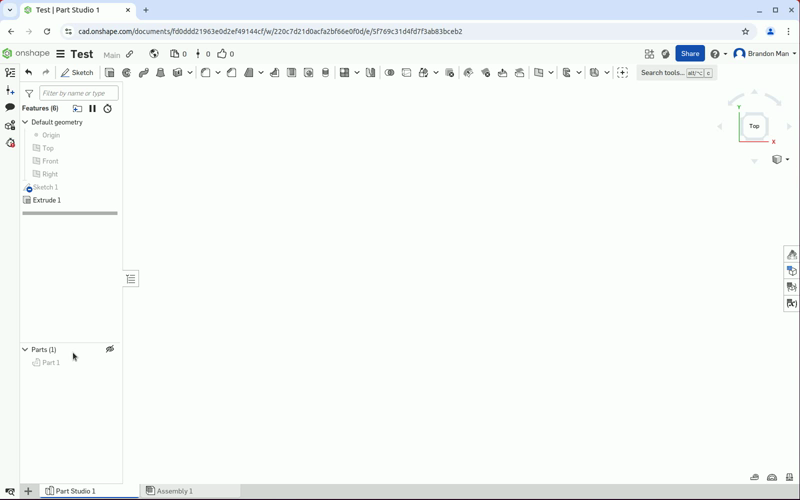
key(up)
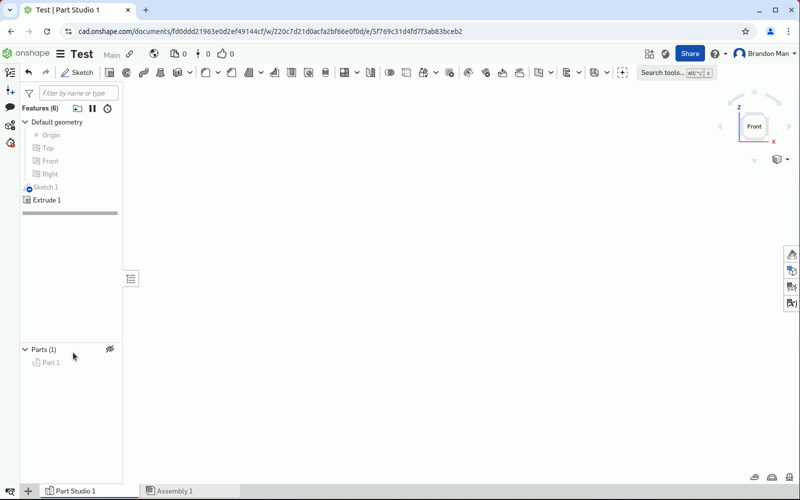
key_up(shift)
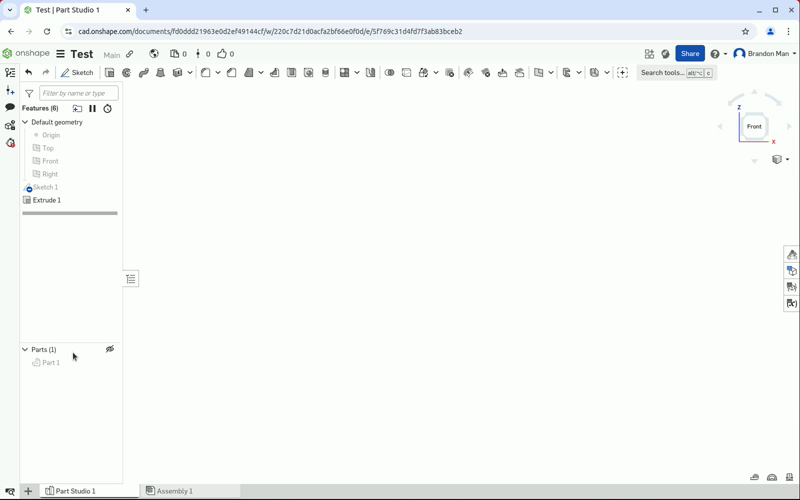
mouse_move(73, 352)
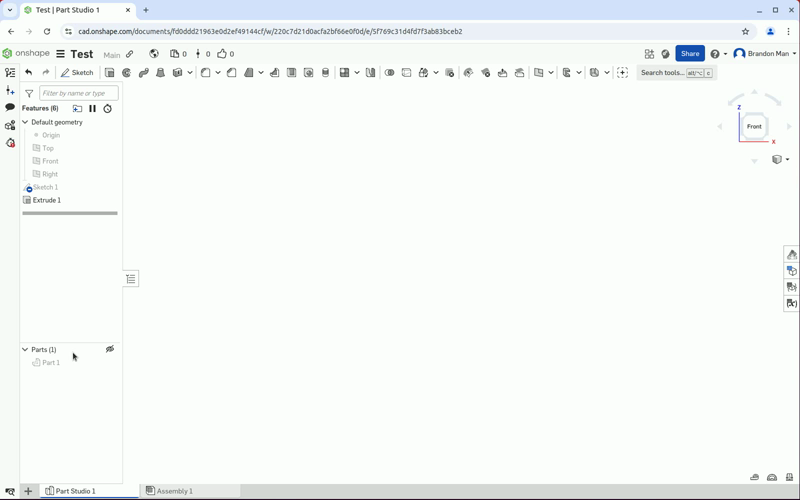
key(shift+y)
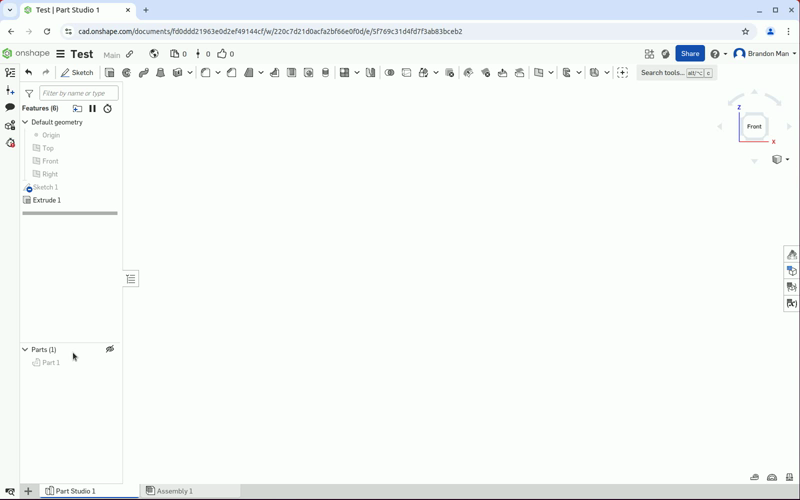
key(shift+s)
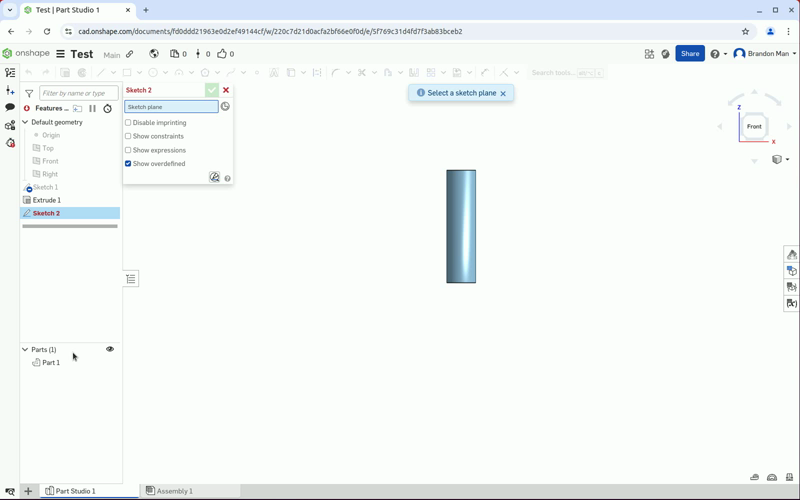
mouse_move(73, 163)
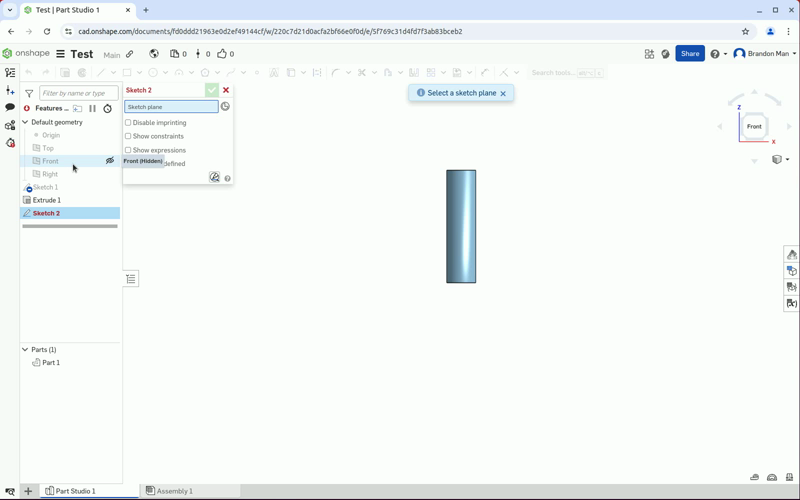
click(73, 163)
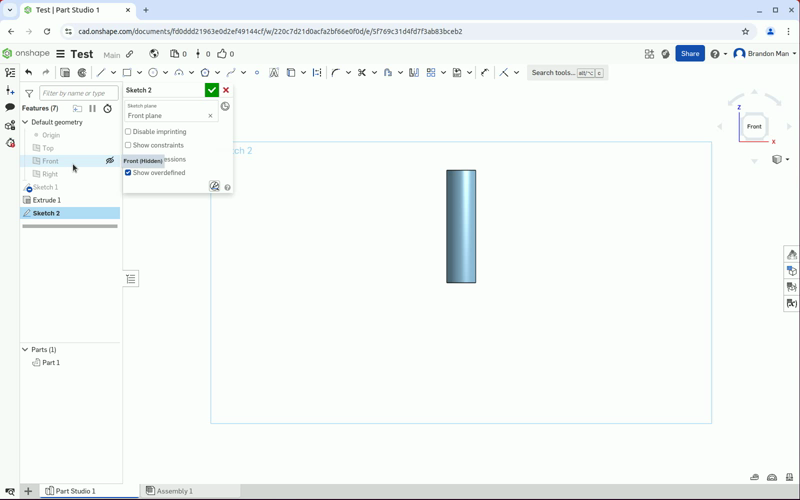
mouse_move(73, 352)
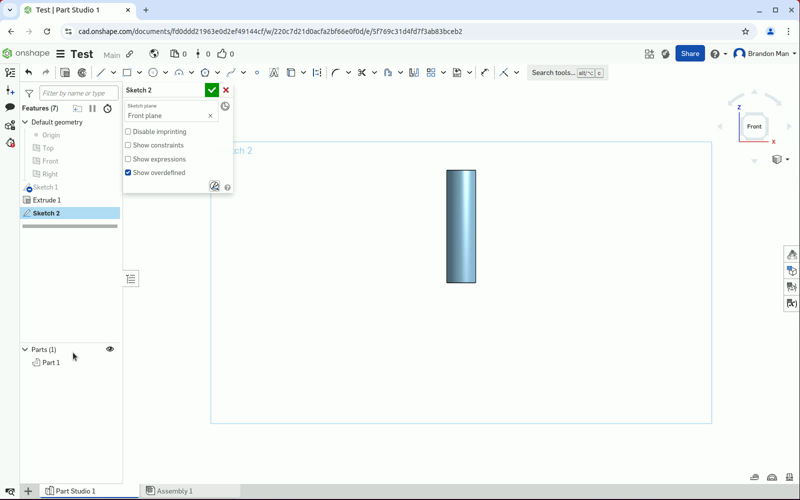
key(y)
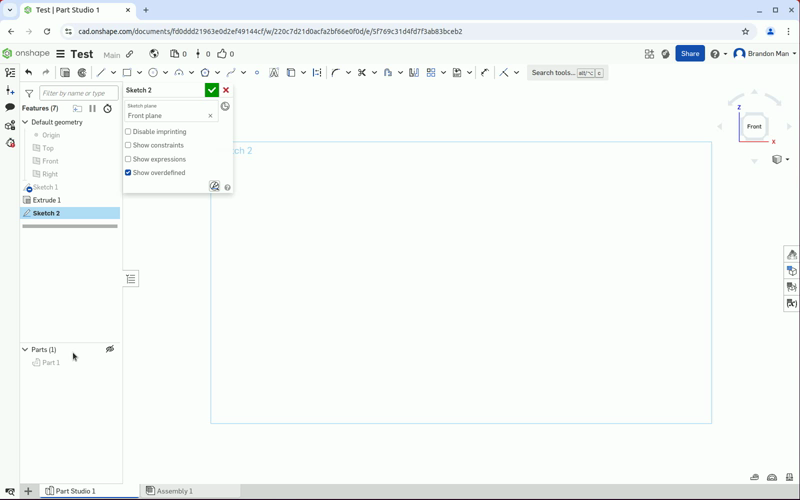
key(l)
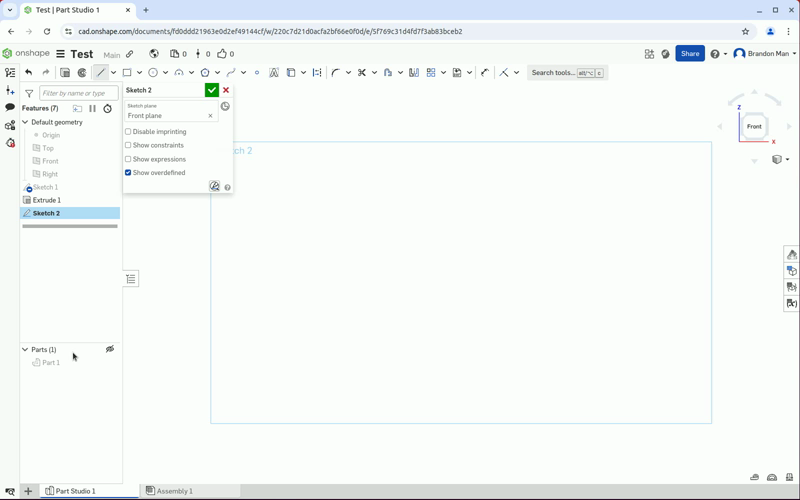
key_down(shift)
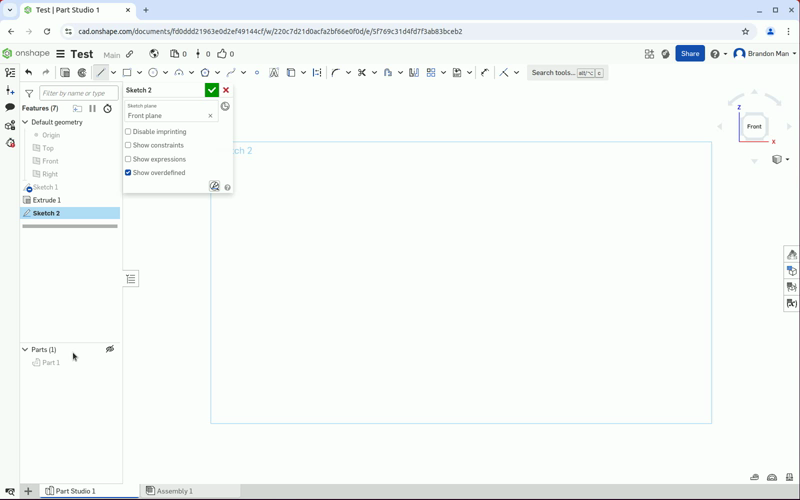
mouse_move(419, 196)
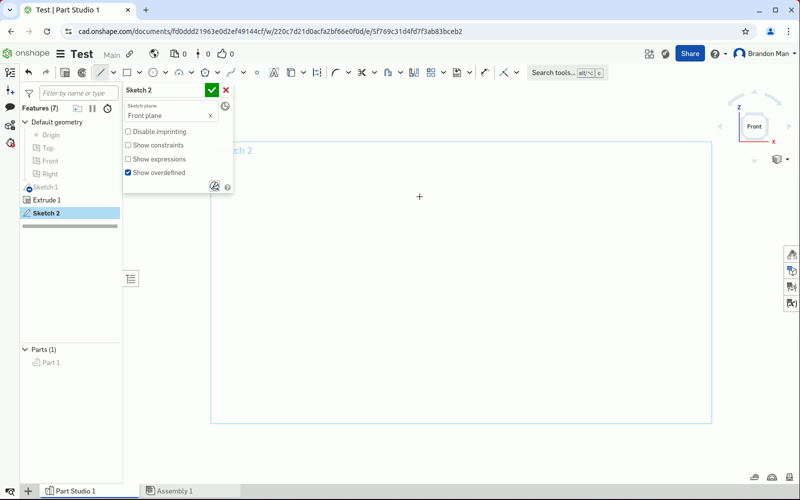
click(419, 196)
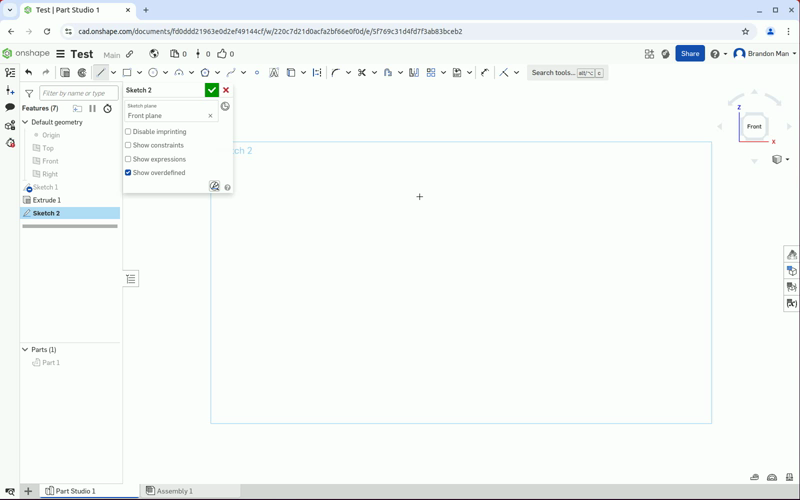
key_up(shift)
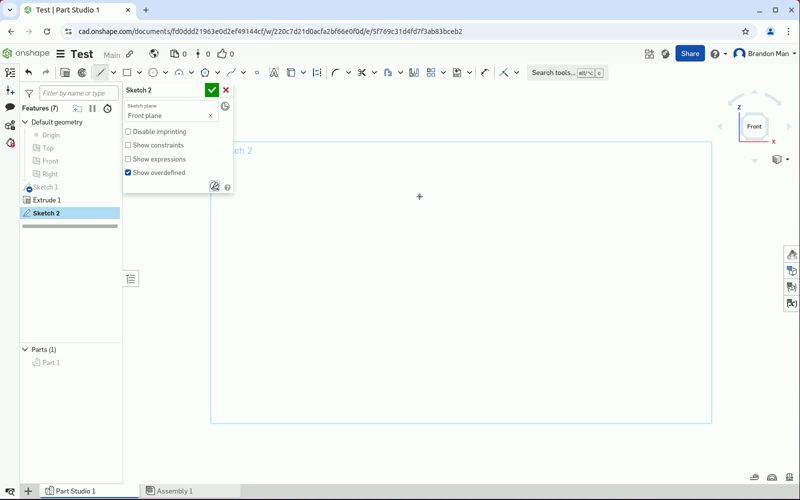
key_down(shift)
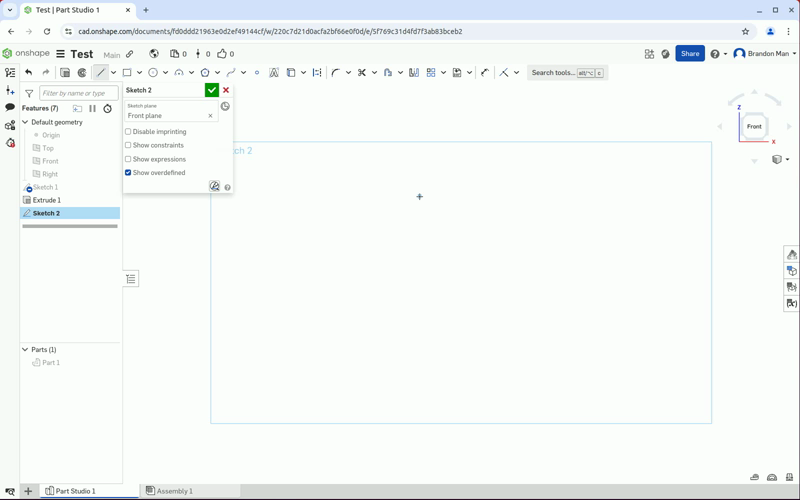
mouse_move(449, 196)
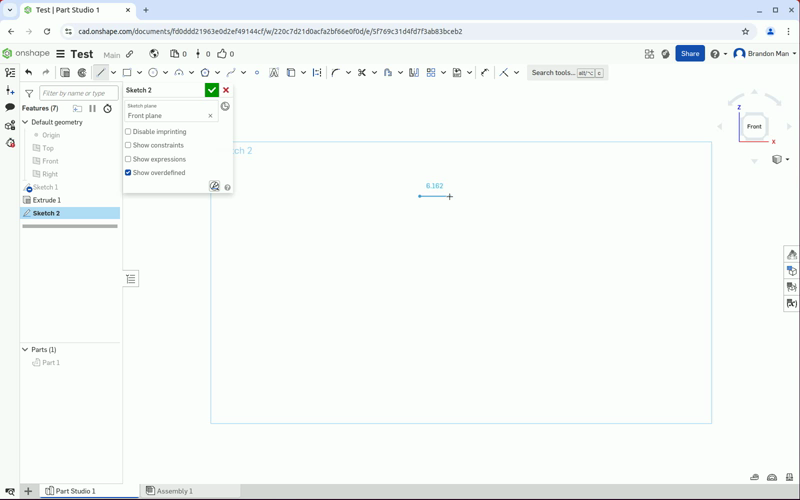
mouse_move(452, 209)
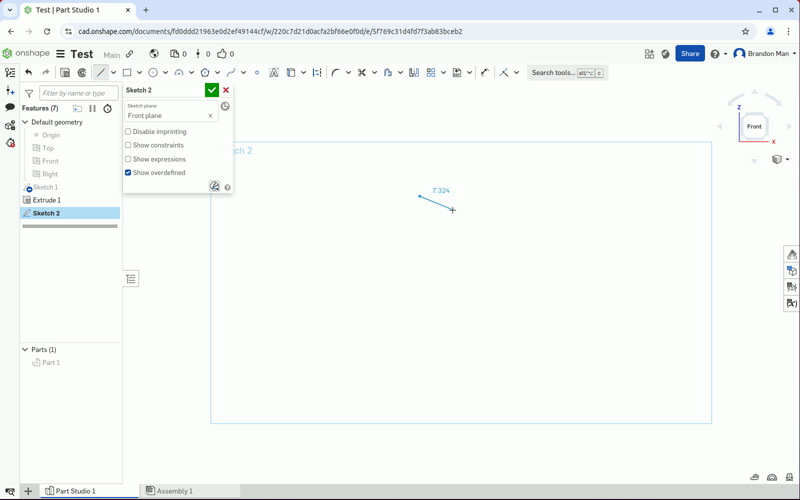
click(452, 209)
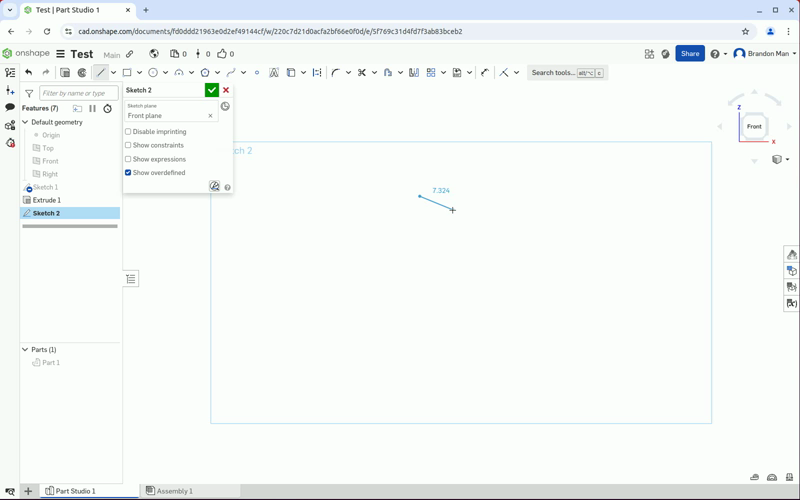
key_up(shift)
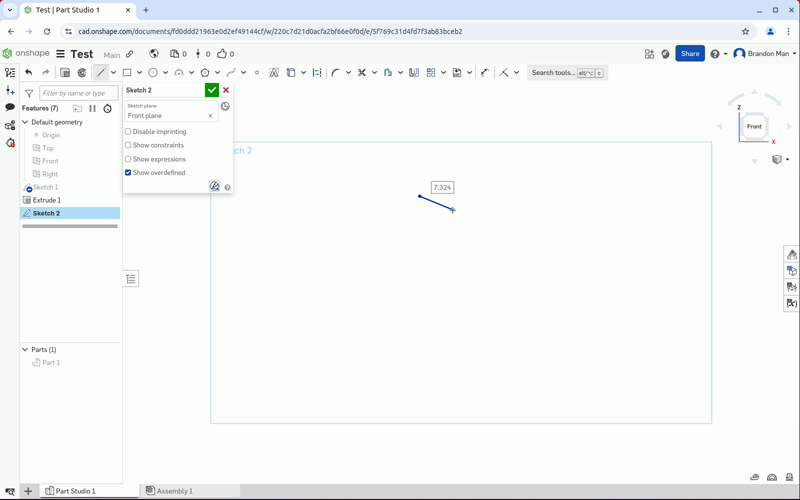
key(esc)
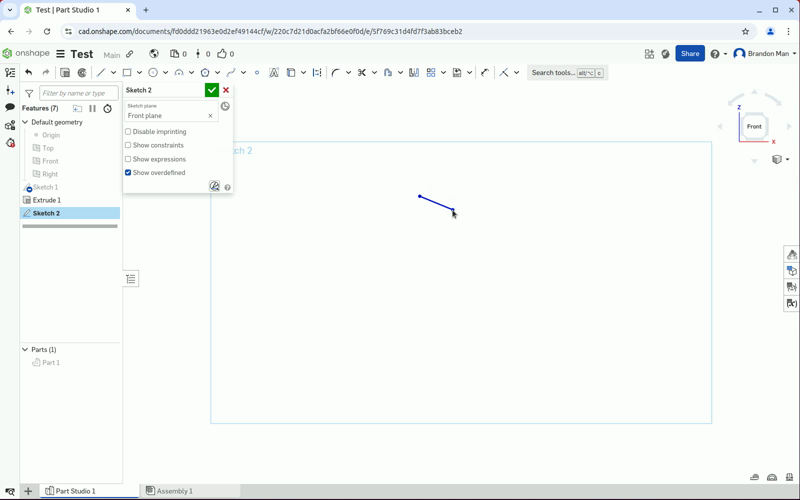
key(a)
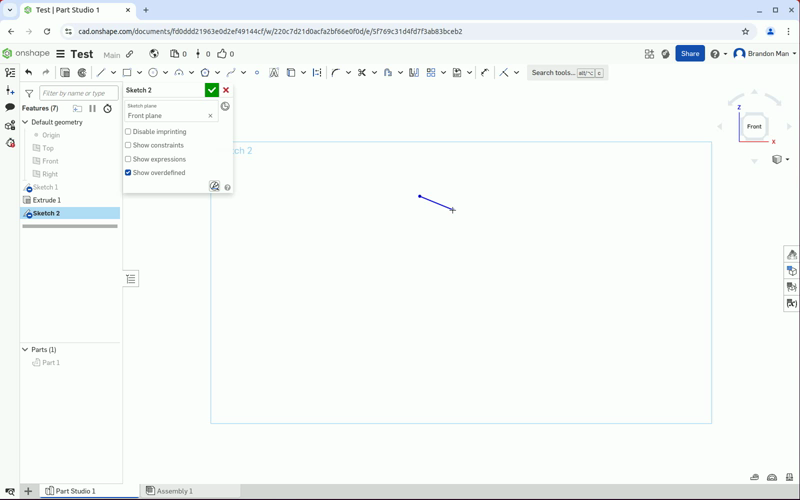
mouse_move(452, 209)
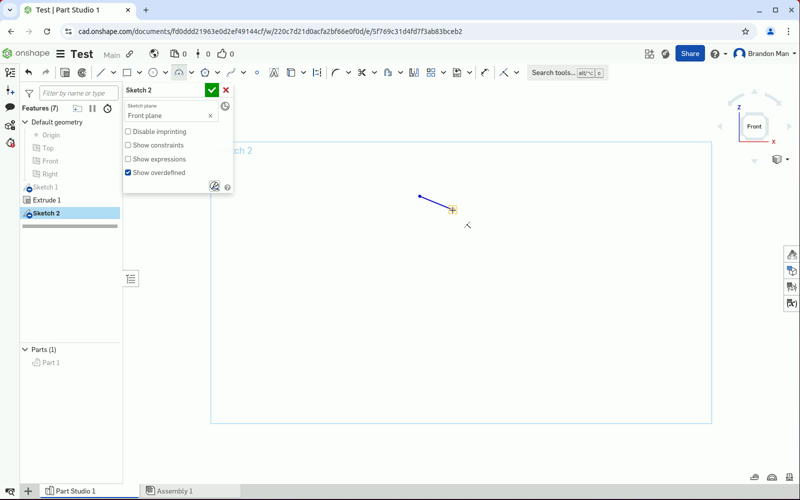
click(452, 209)
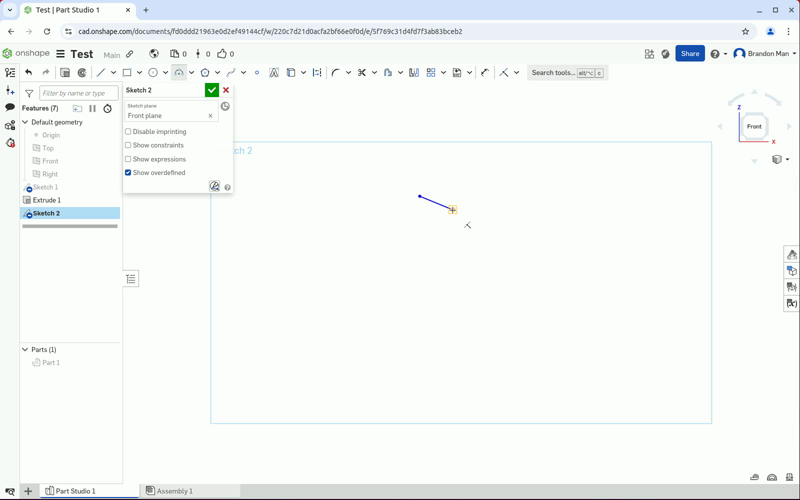
key_down(shift)
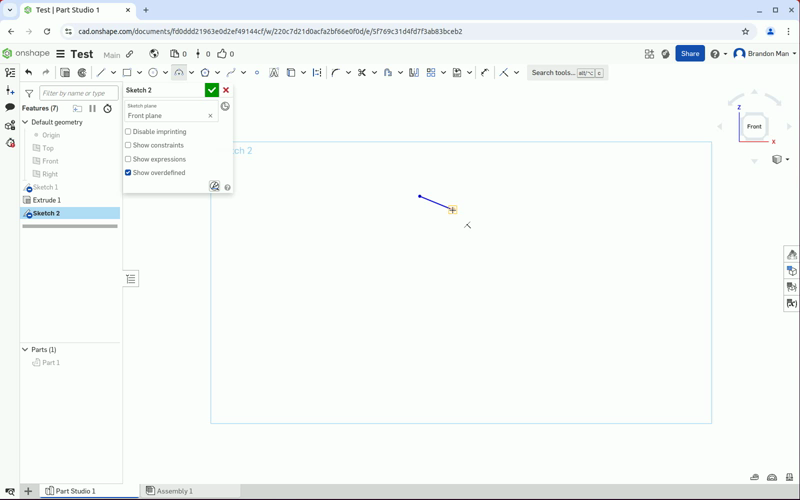
mouse_move(469, 209)
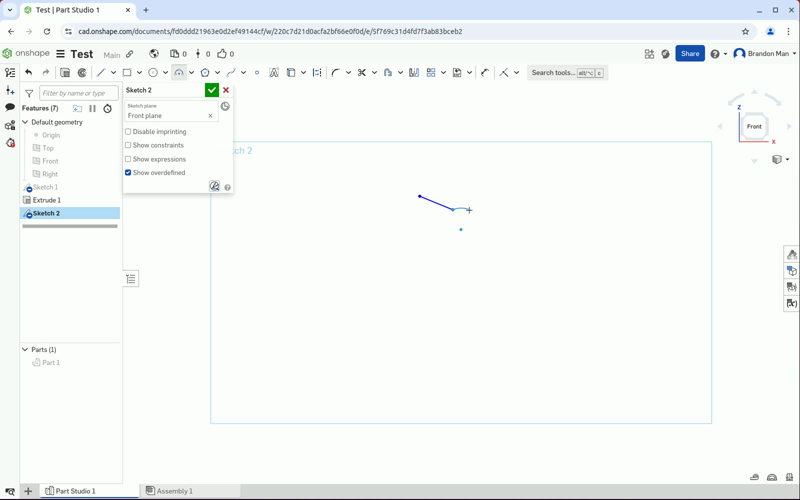
click(469, 209)
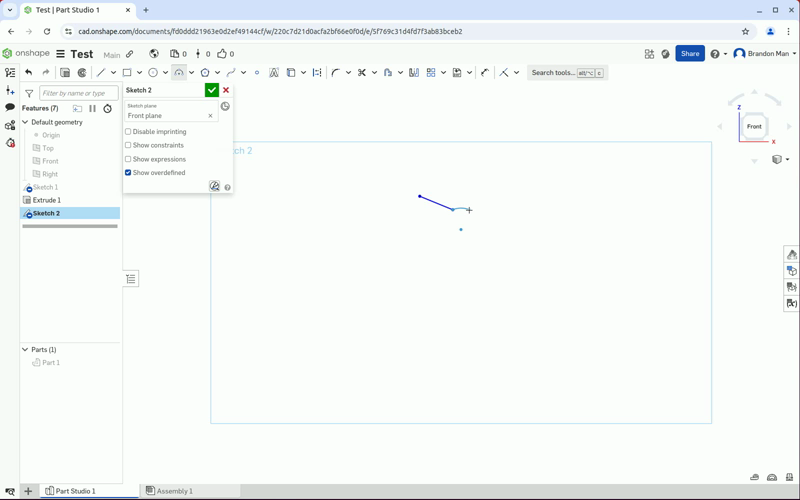
mouse_move(461, 211)
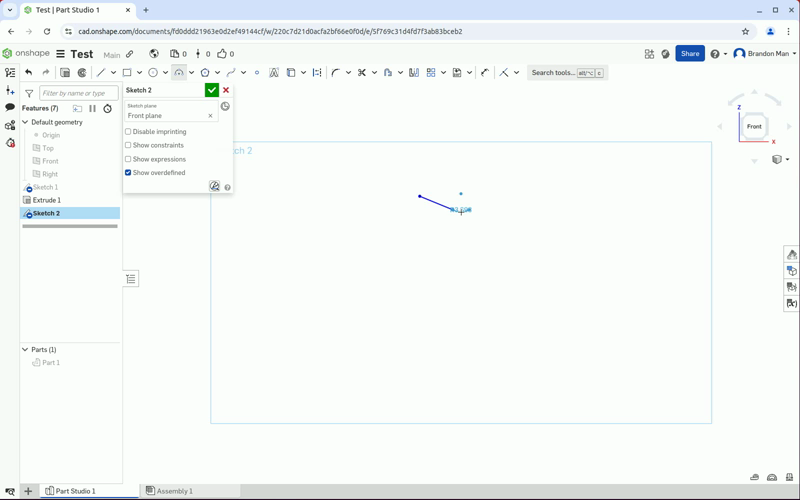
click(461, 211)
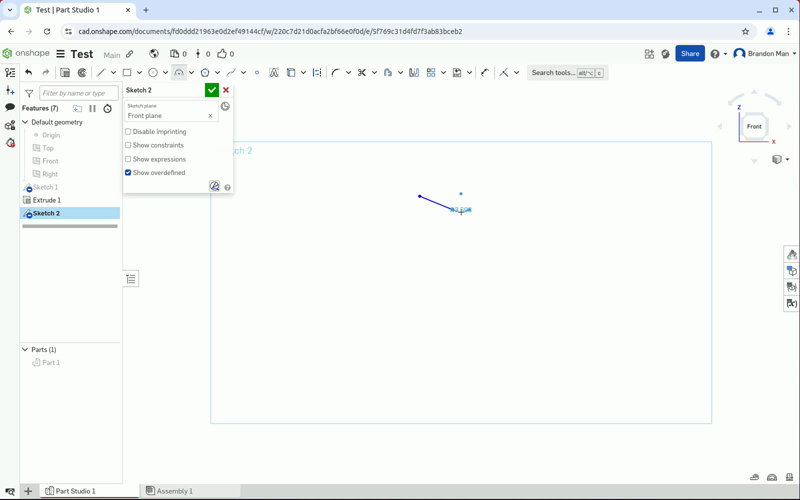
key_up(shift)
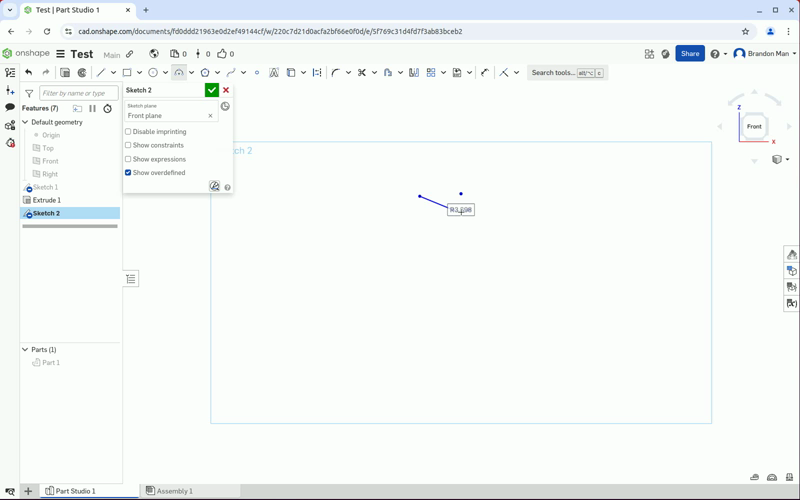
key(esc)
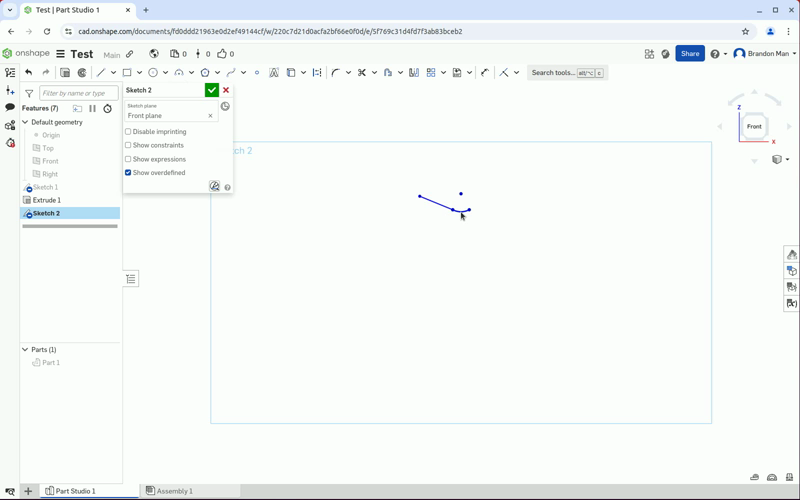
key(l)
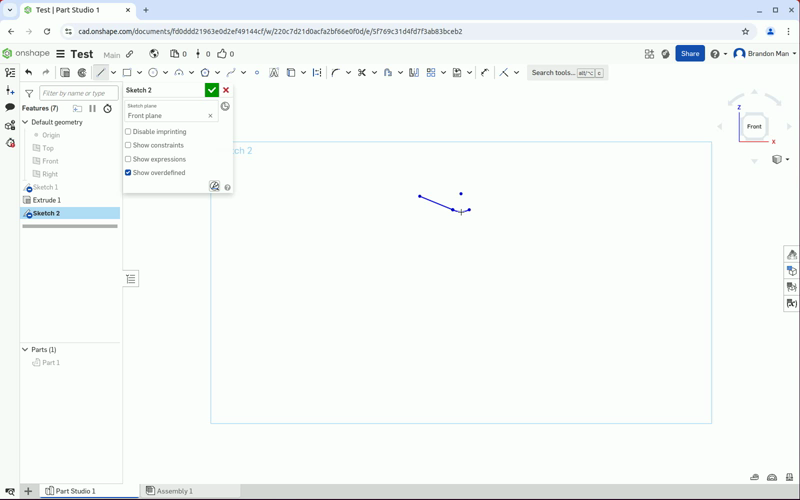
mouse_move(469, 209)
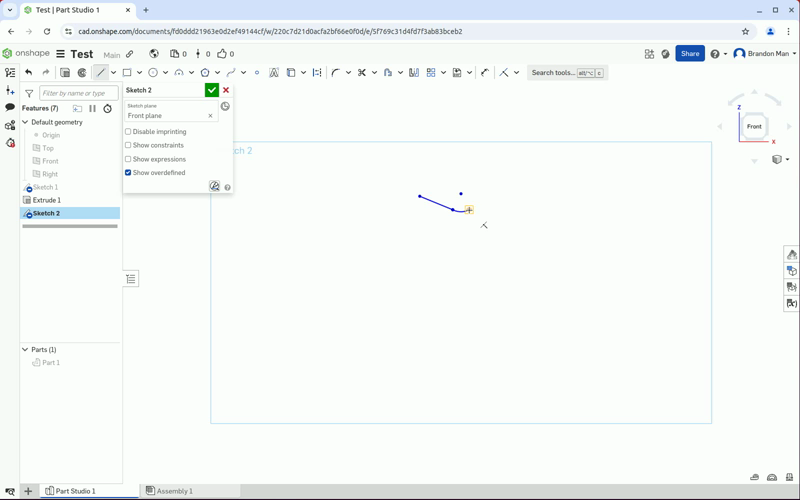
click(469, 209)
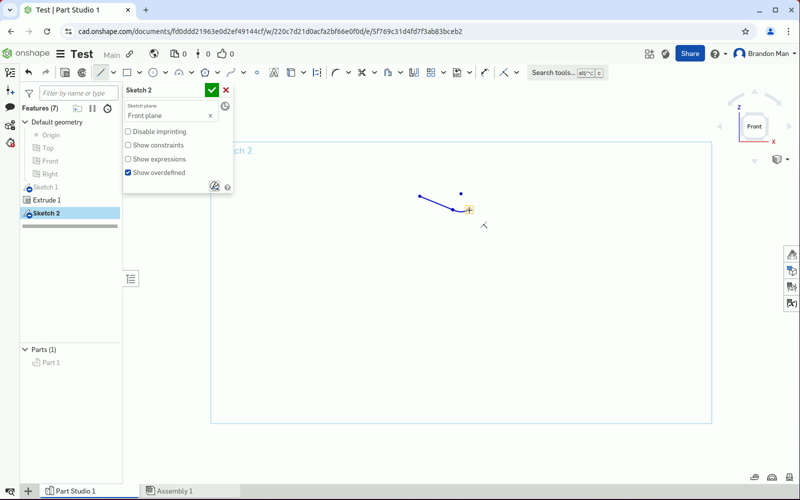
key_down(shift)
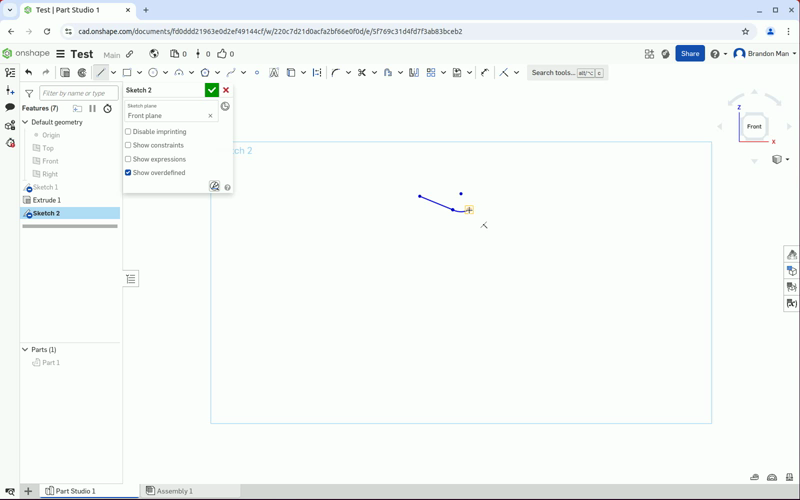
mouse_move(499, 209)
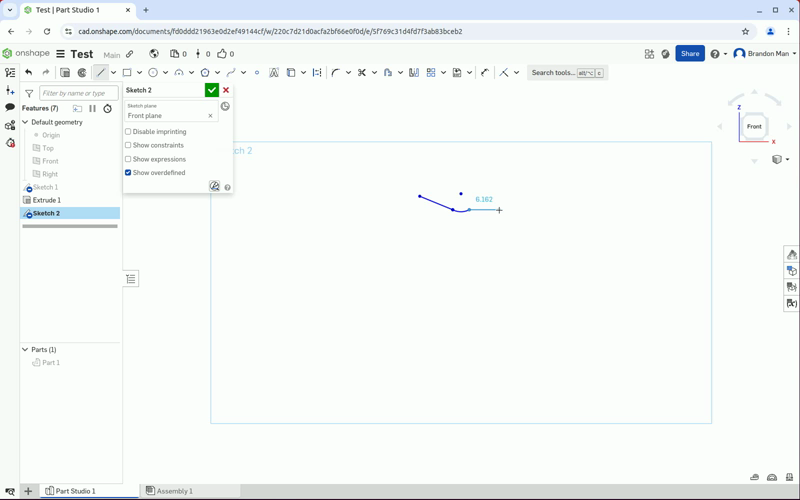
mouse_move(502, 196)
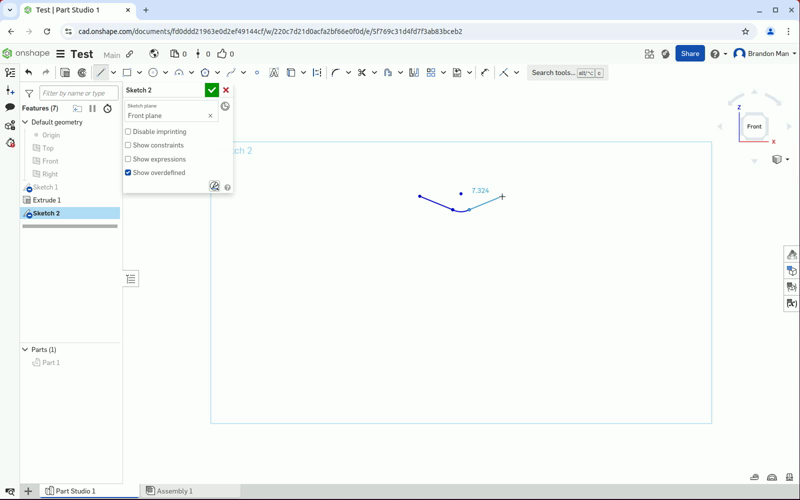
click(502, 196)
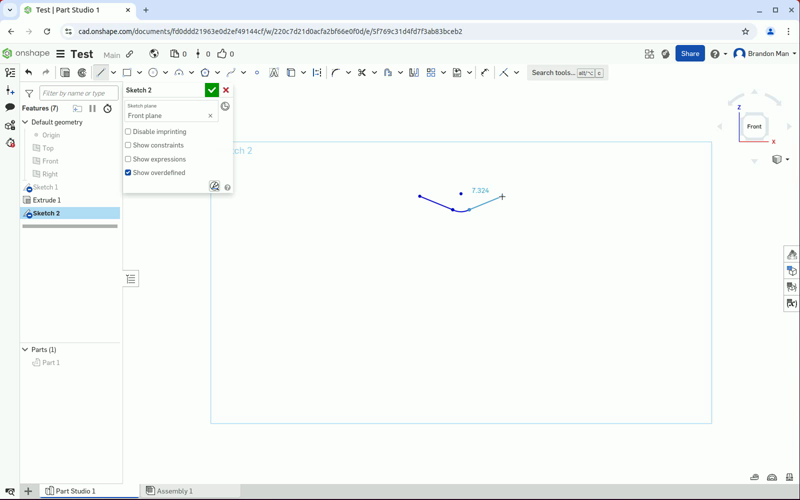
key_up(shift)
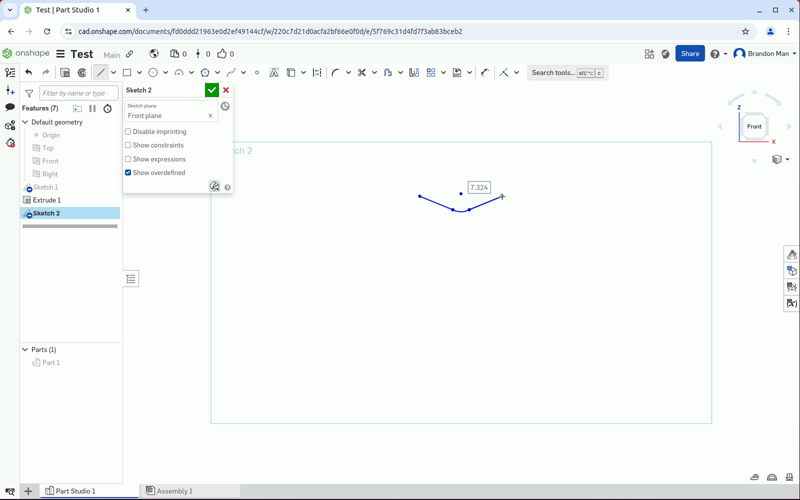
key_down(shift)
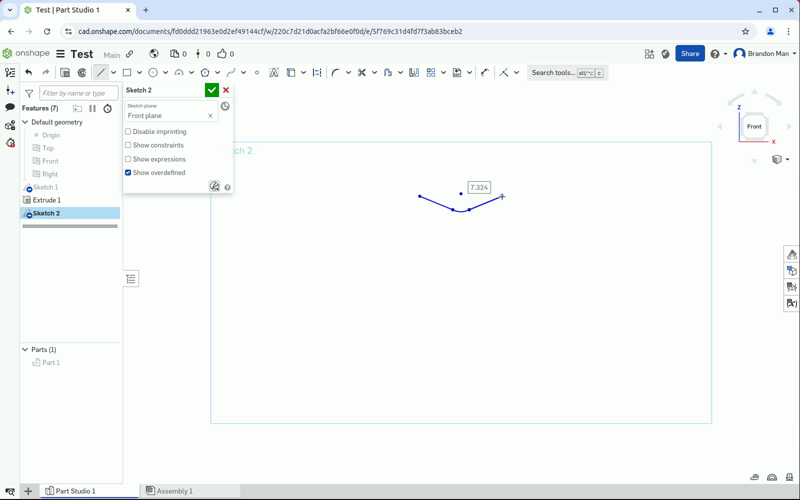
mouse_move(532, 196)
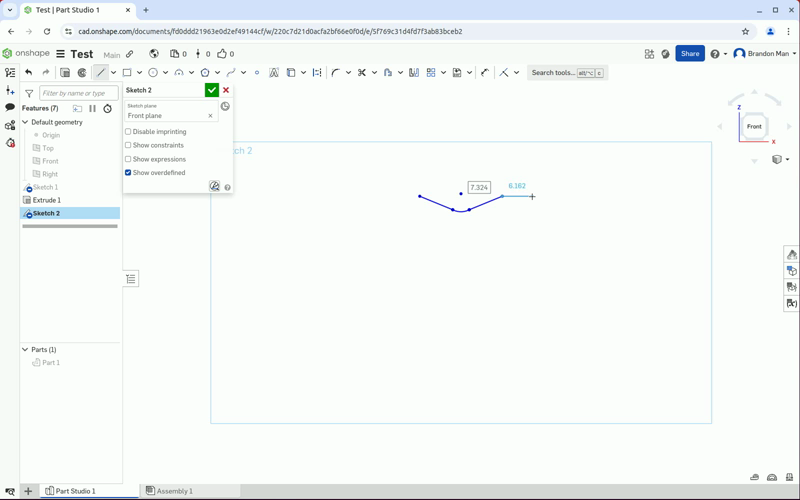
mouse_move(502, 186)
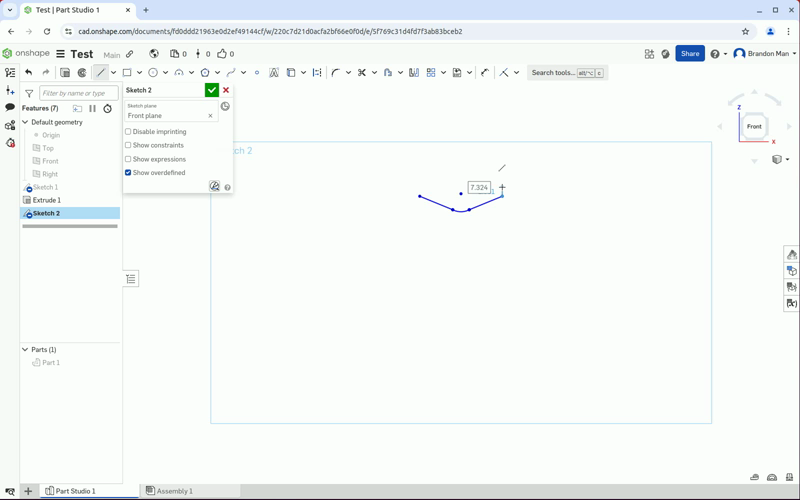
click(502, 186)
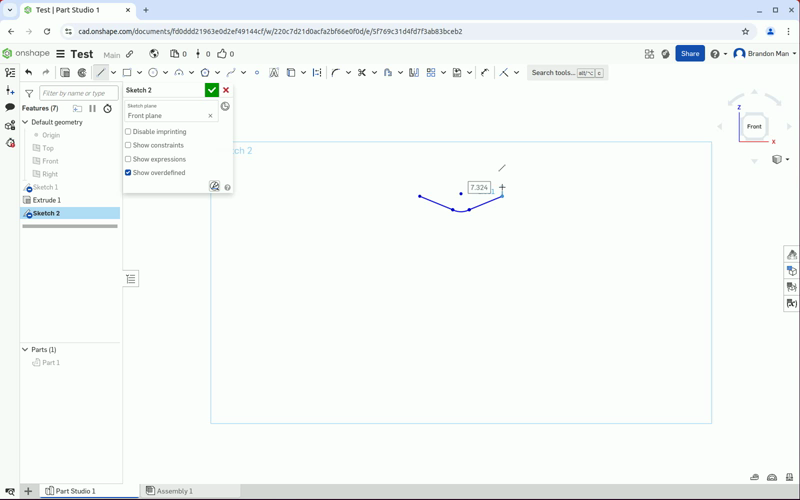
key_up(shift)
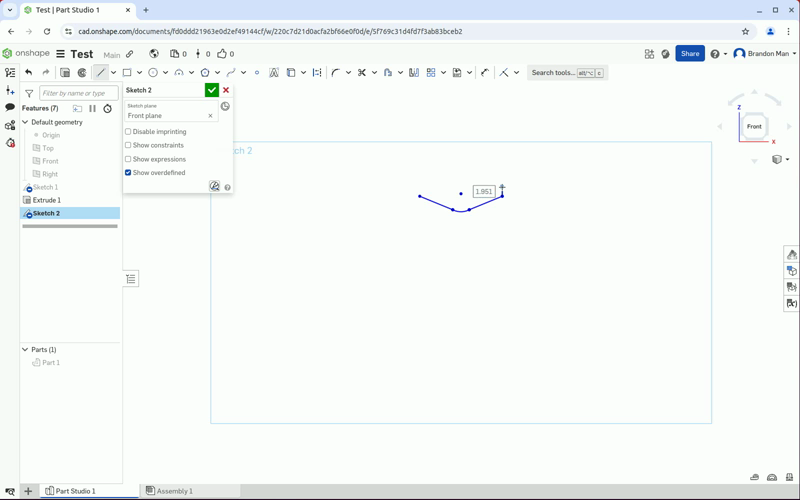
key_down(shift)
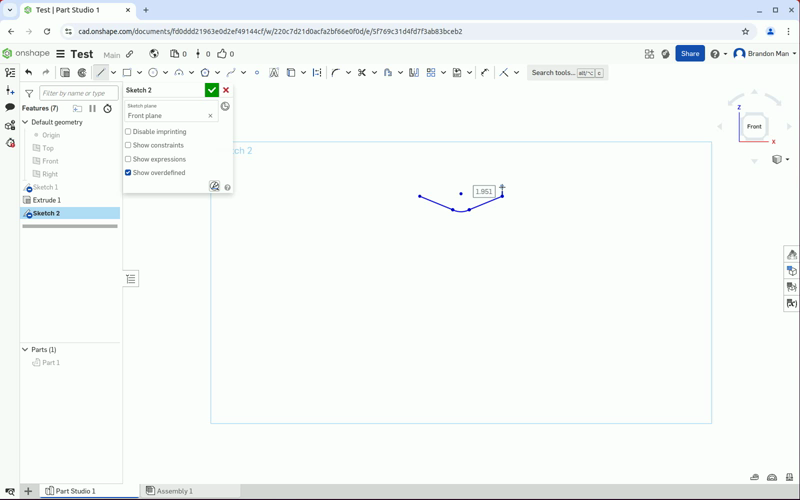
mouse_move(532, 186)
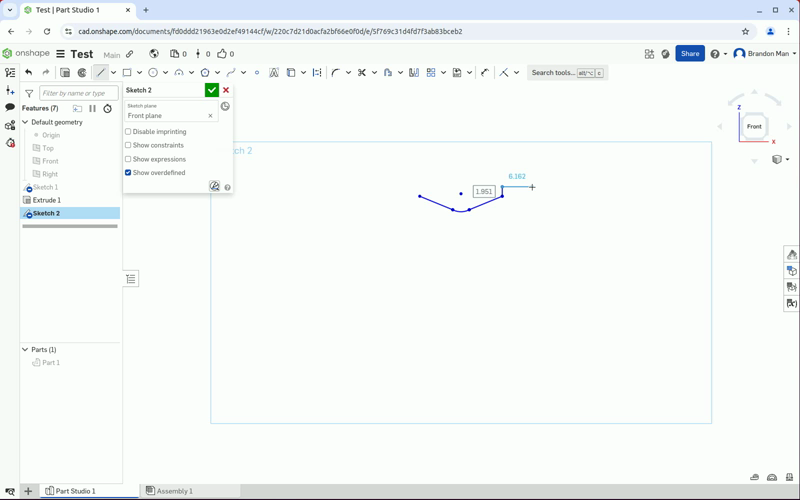
mouse_move(469, 172)
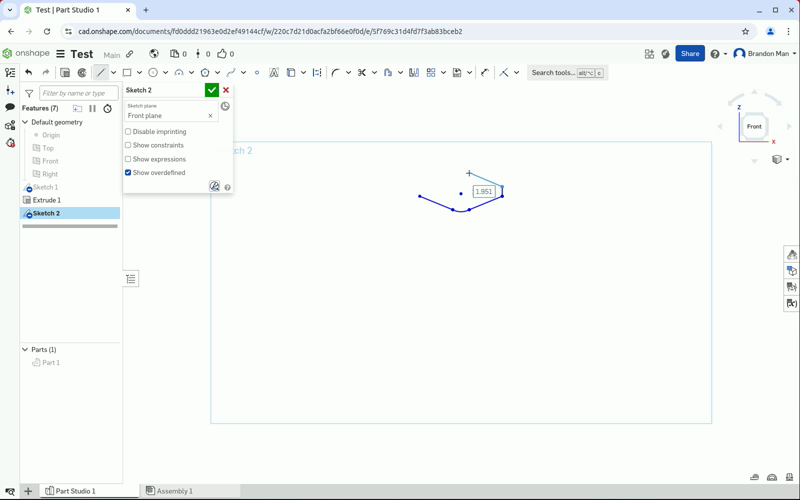
click(469, 172)
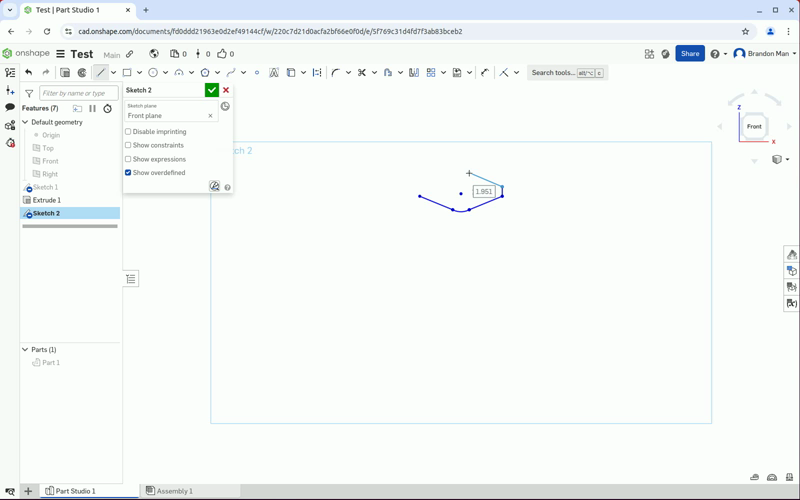
key_up(shift)
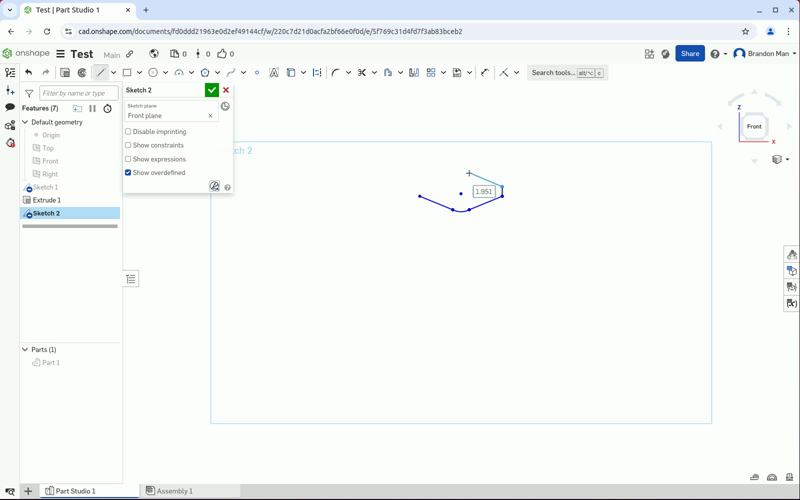
key(esc)
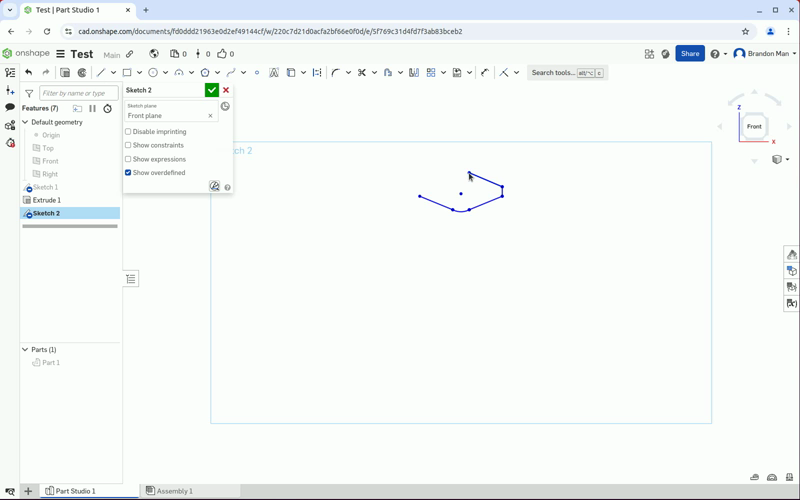
key(a)
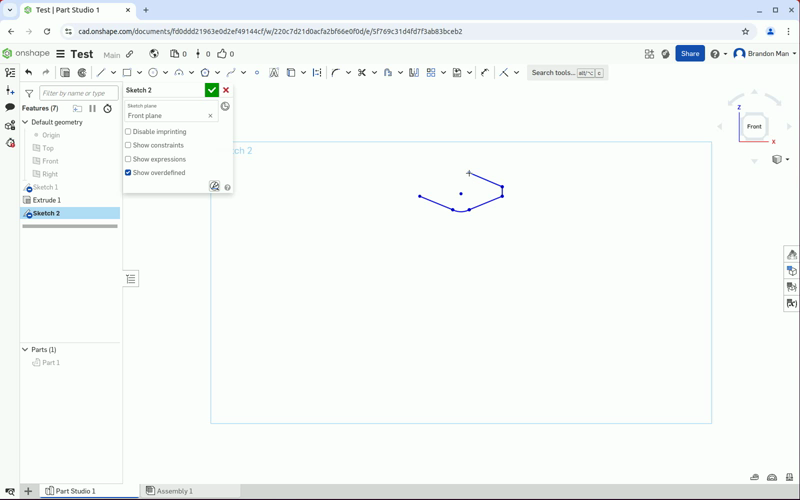
mouse_move(469, 172)
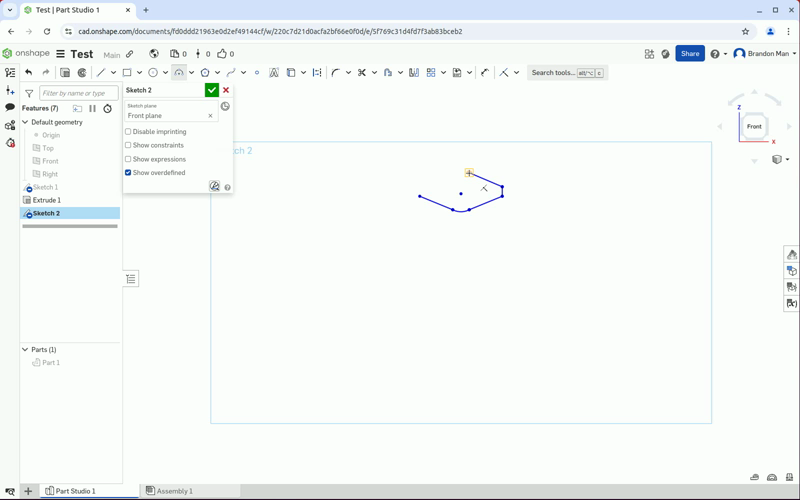
click(469, 172)
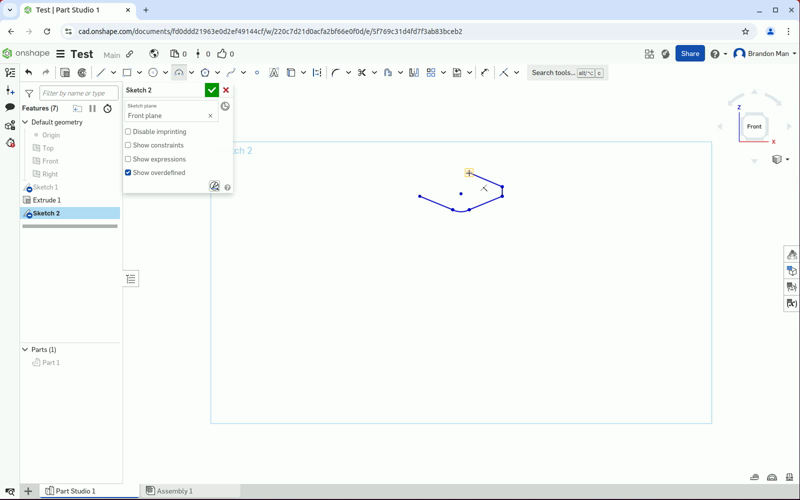
key_down(shift)
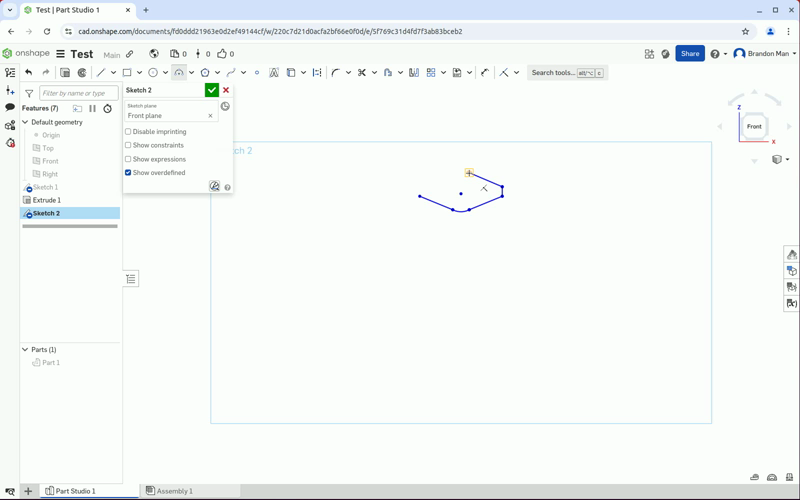
mouse_move(452, 172)
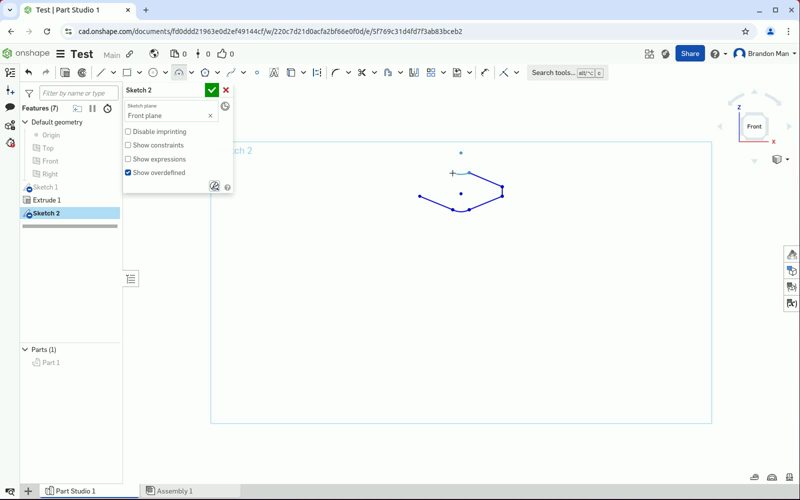
click(452, 172)
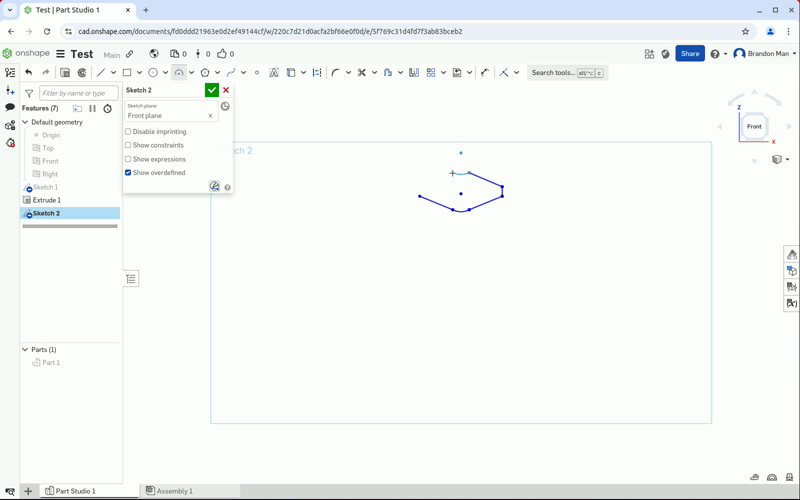
mouse_move(461, 171)
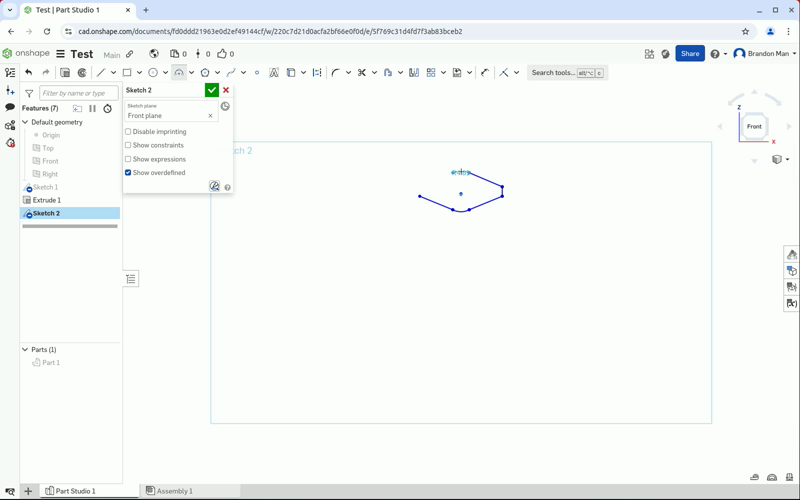
click(461, 171)
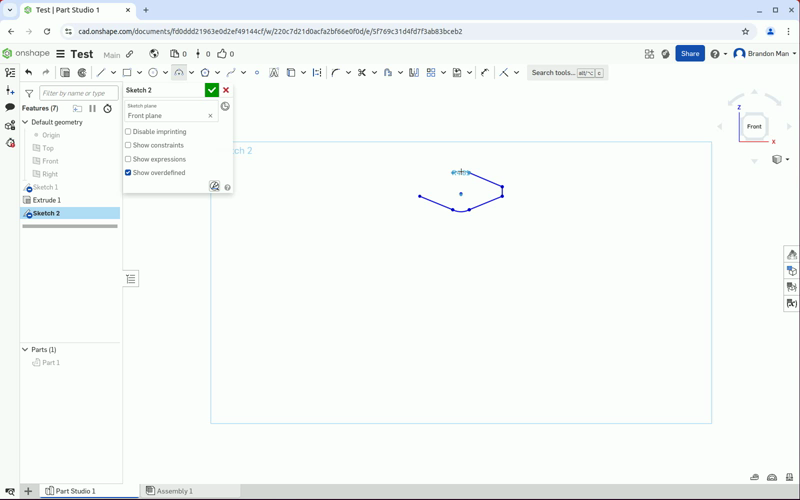
key_up(shift)
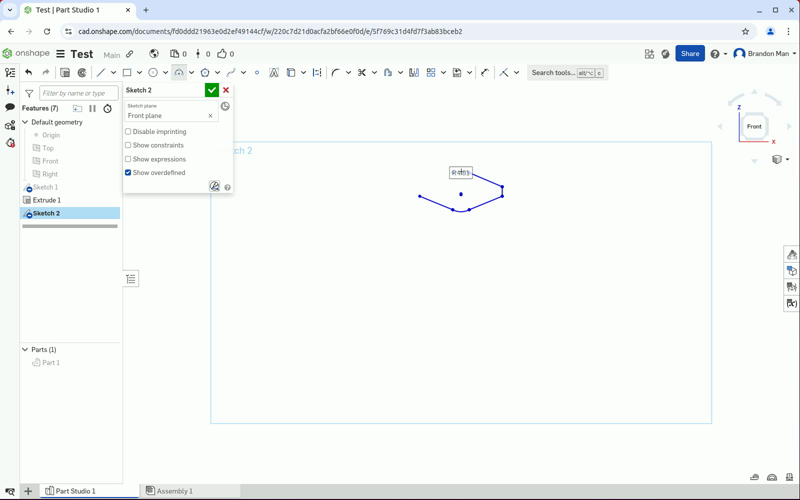
key(esc)
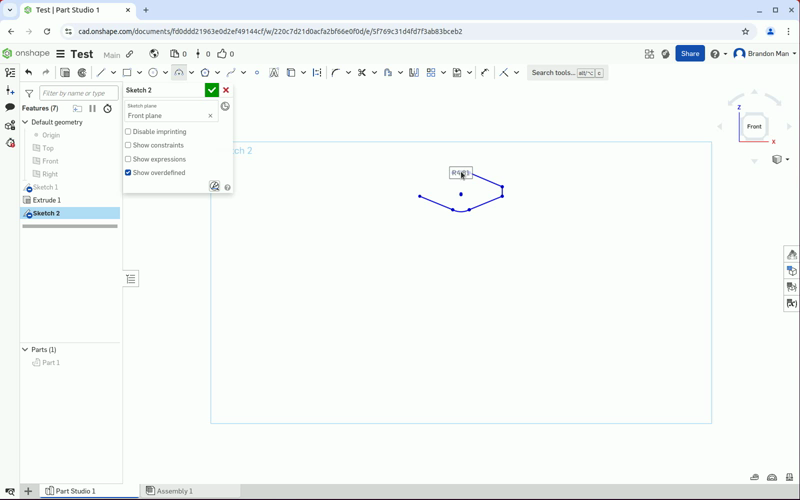
key(l)
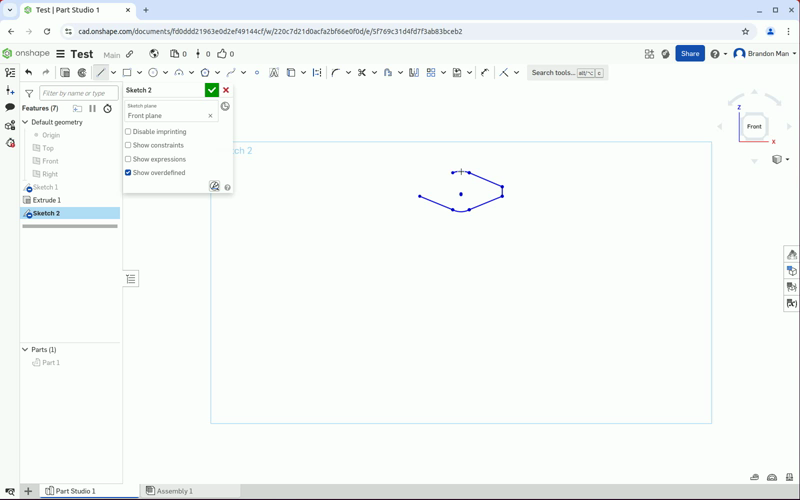
mouse_move(452, 172)
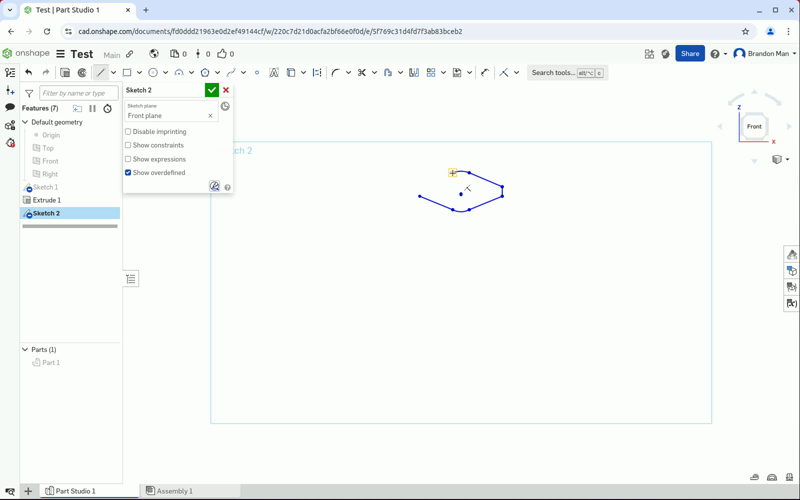
click(452, 172)
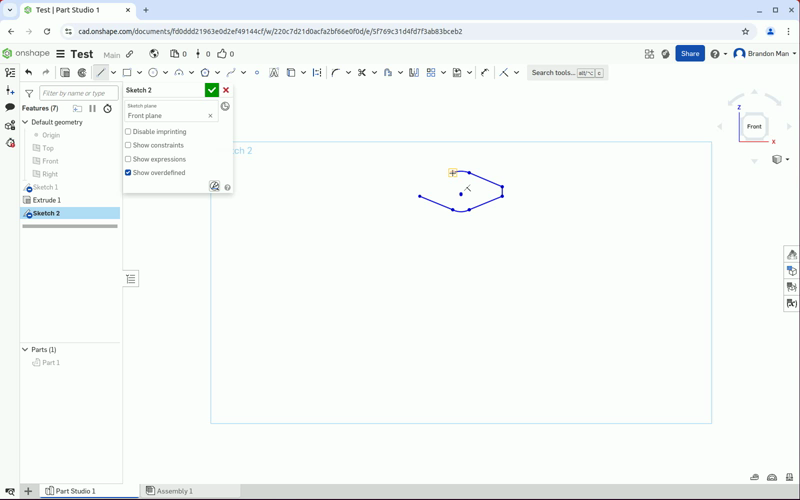
key_down(shift)
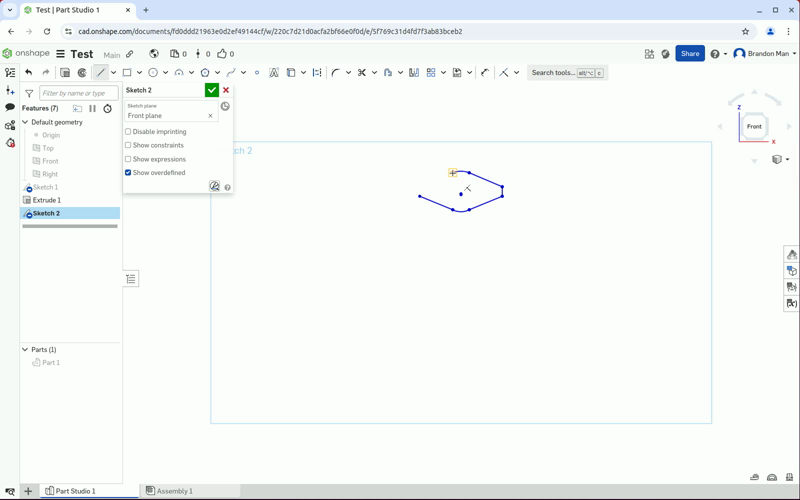
mouse_move(482, 172)
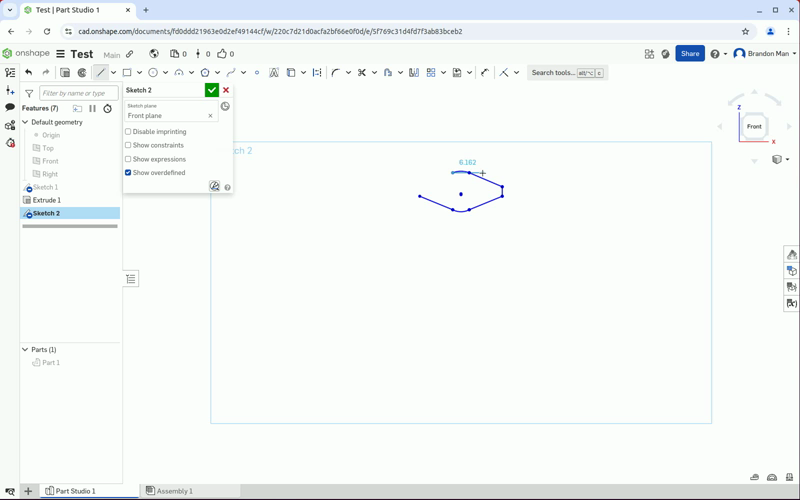
mouse_move(419, 186)
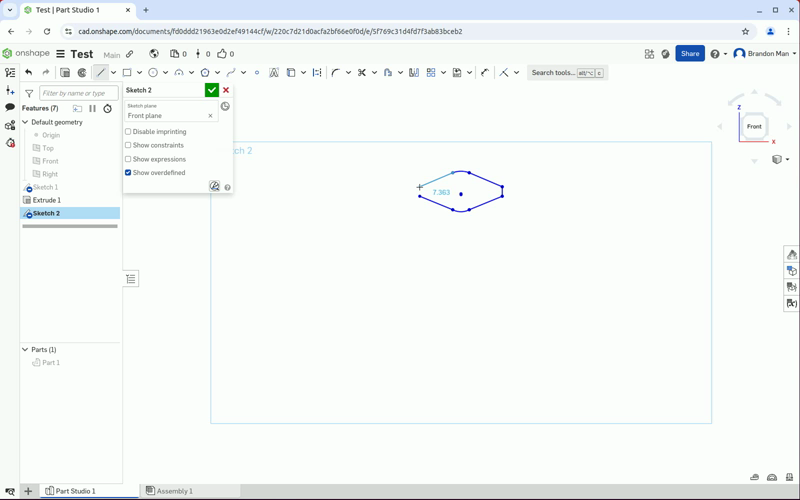
click(419, 186)
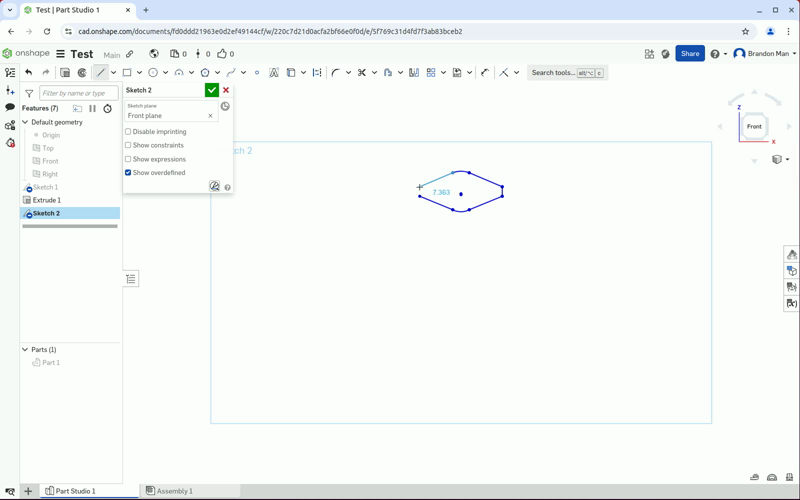
key_up(shift)
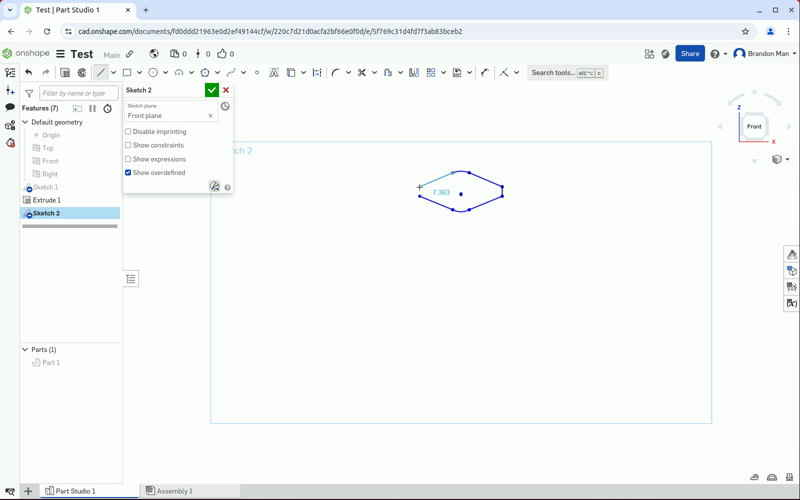
mouse_move(449, 186)
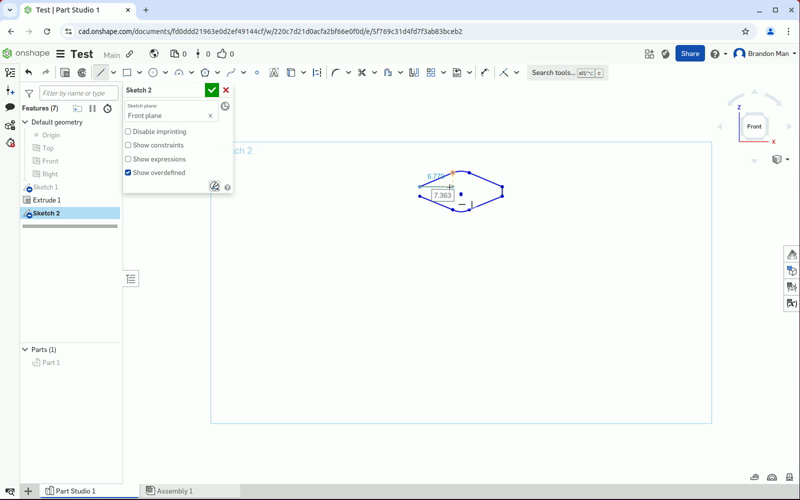
key_down(shift)
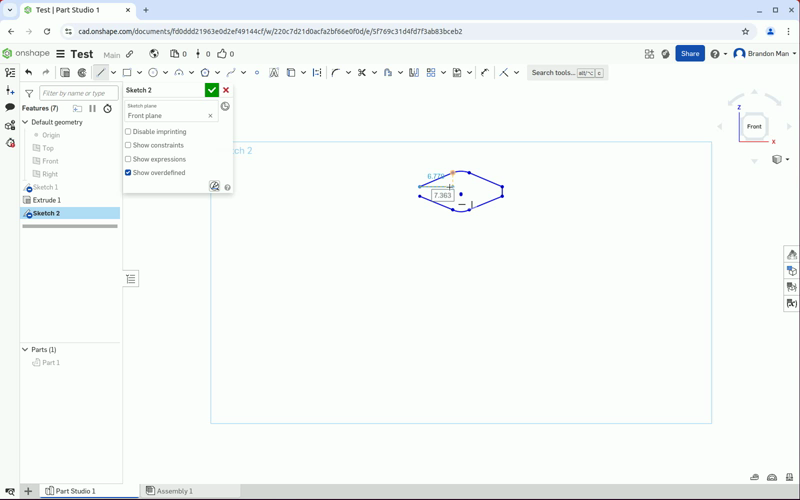
mouse_move(419, 196)
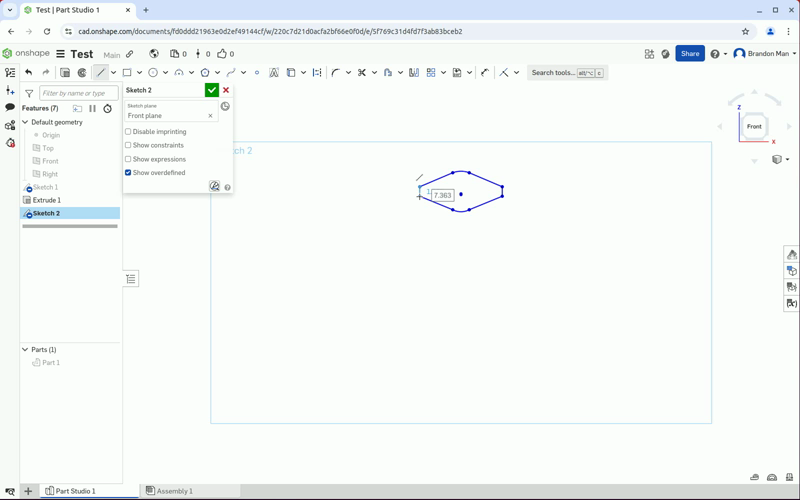
key_up(shift)
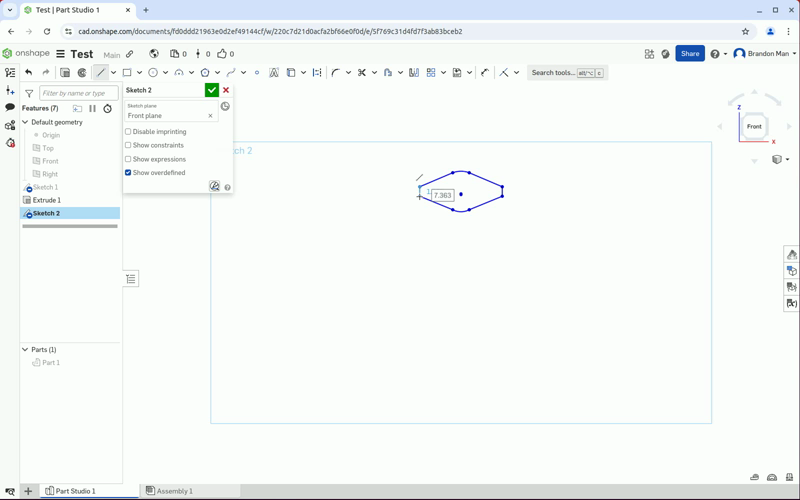
click(419, 196)
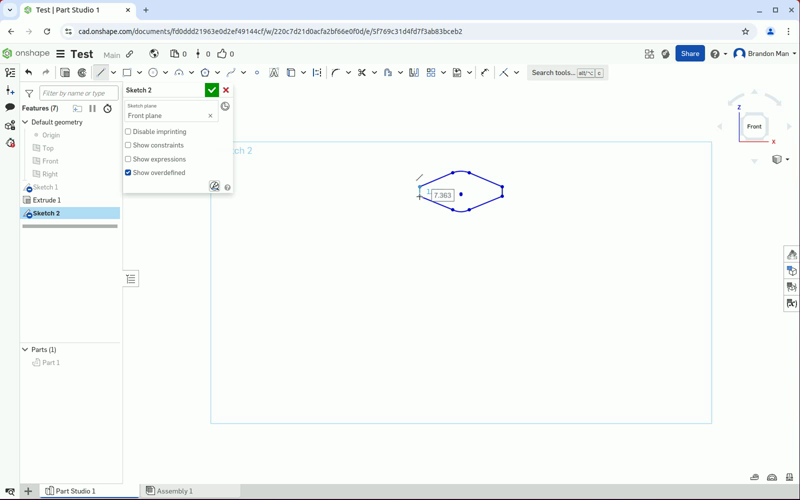
key(esc)
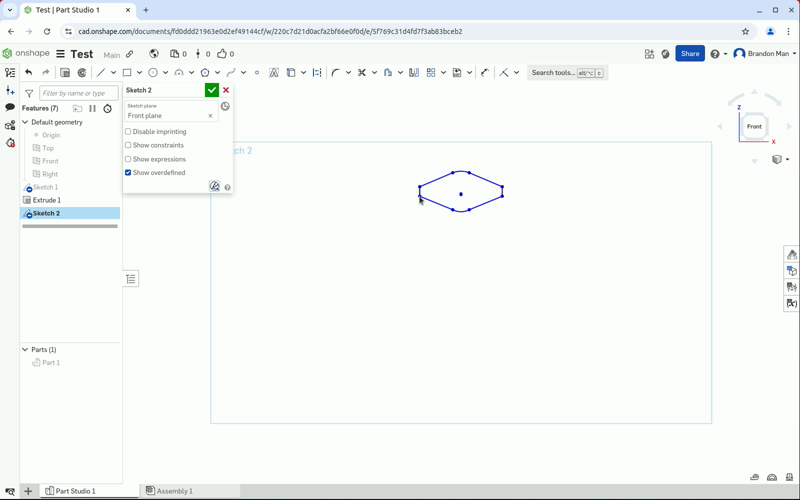
mouse_move(439, 186)
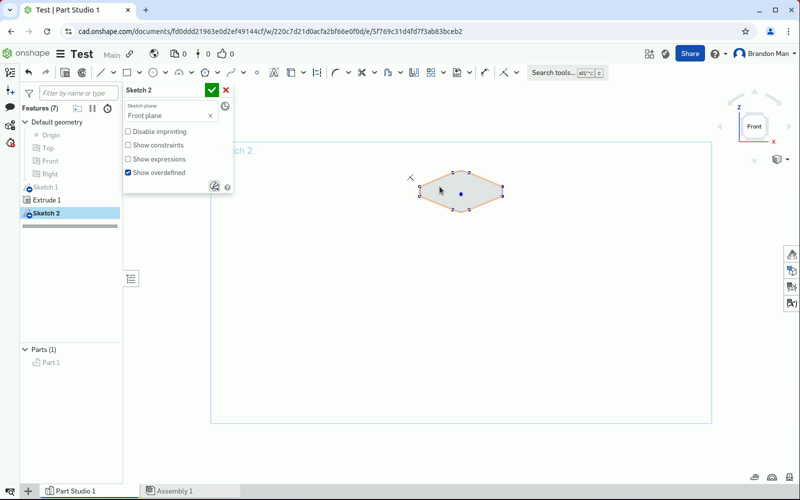
click(439, 186)
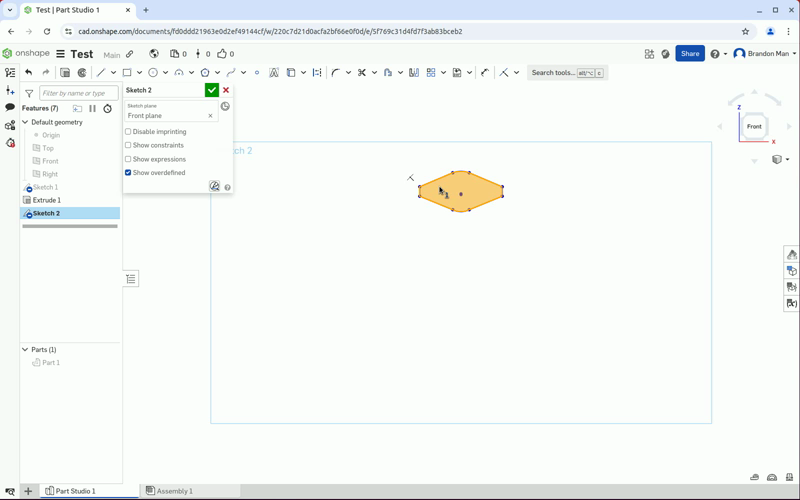
mouse_move(73, 352)
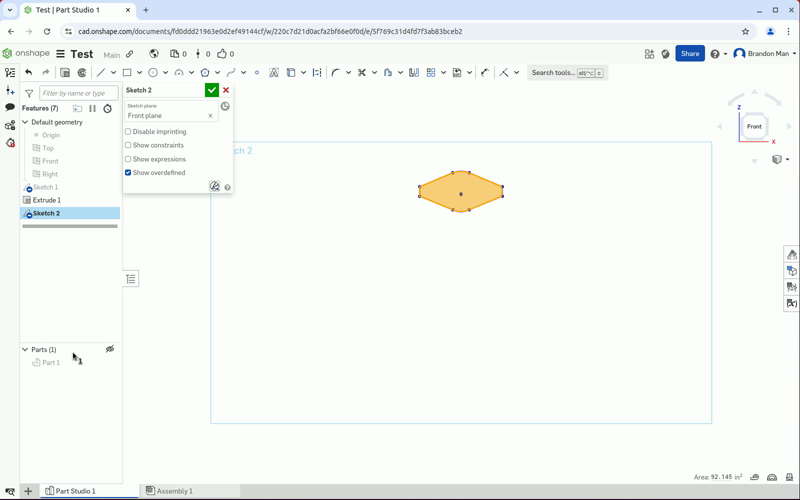
key(shift+y)
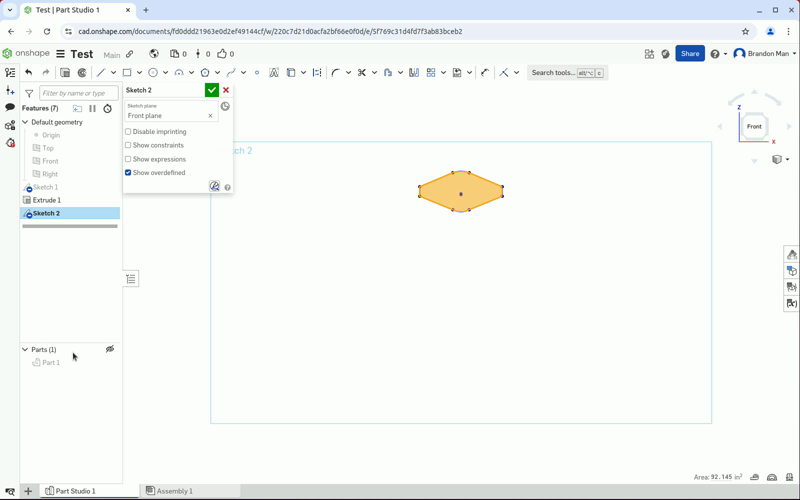
key(shift+e)
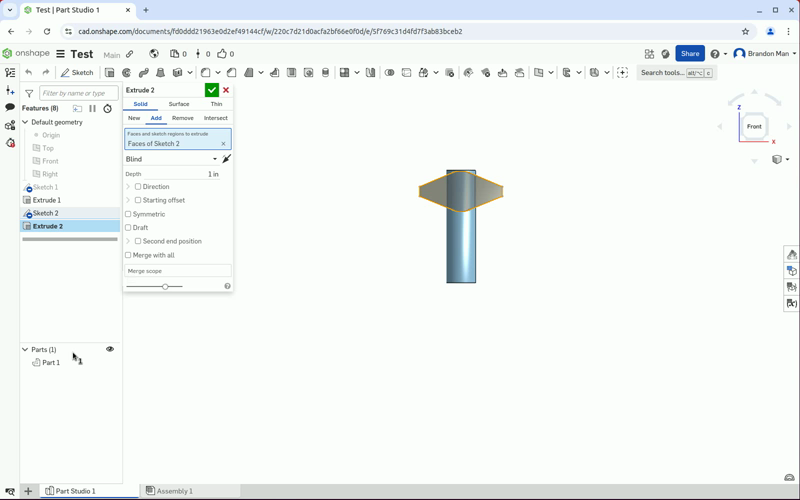
mouse_move(143, 106)
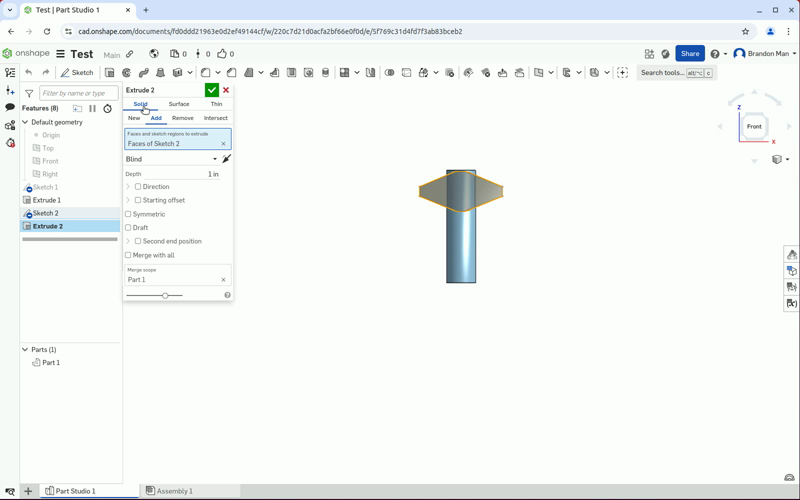
click(143, 106)
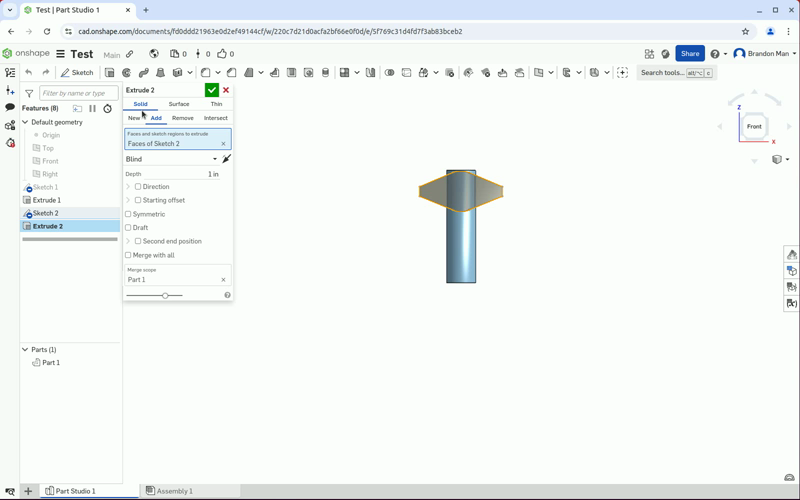
mouse_move(137, 120)
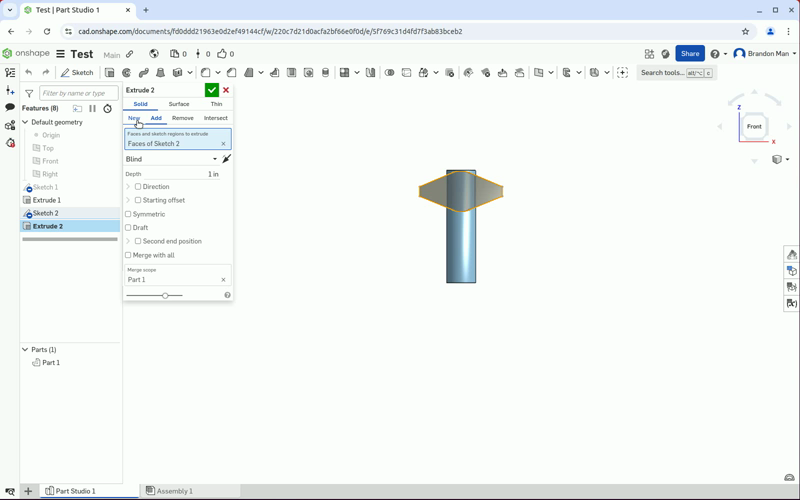
click(137, 120)
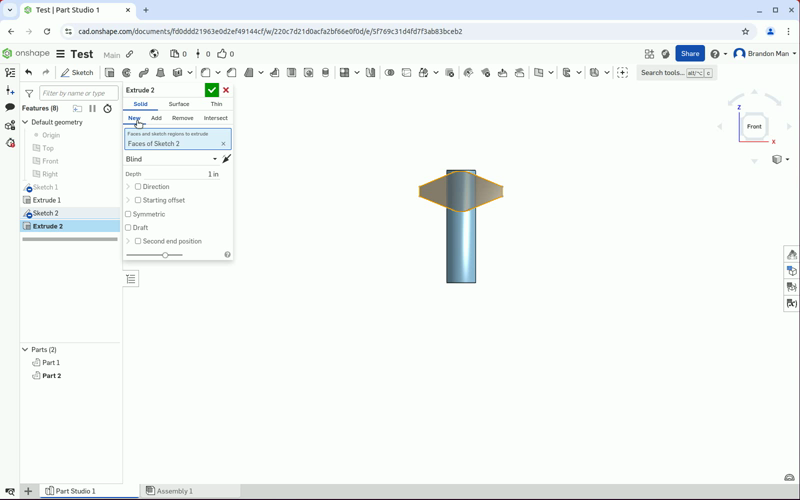
key(tab, 4)
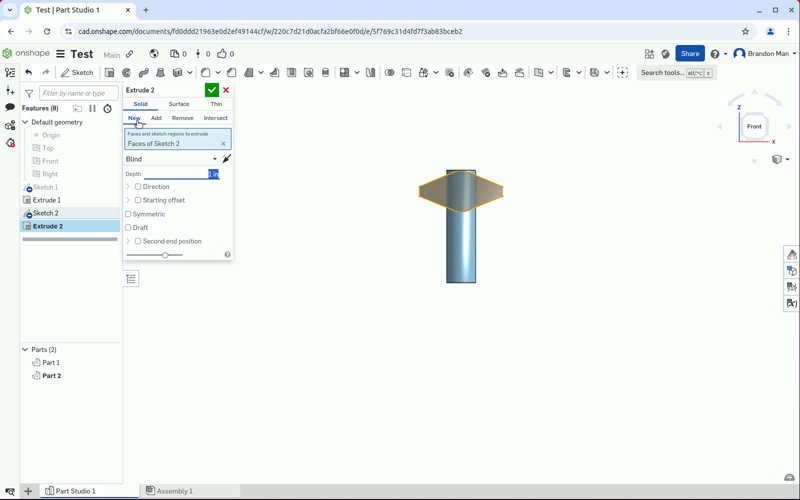
text(3.852)
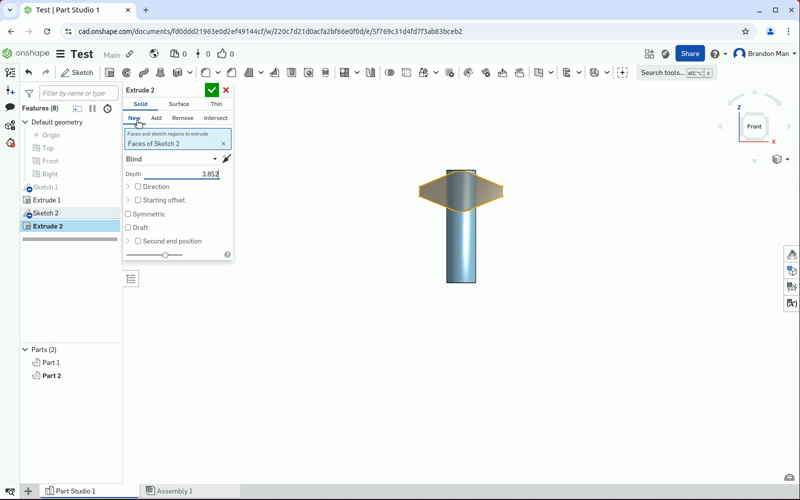
key(tab, 3)
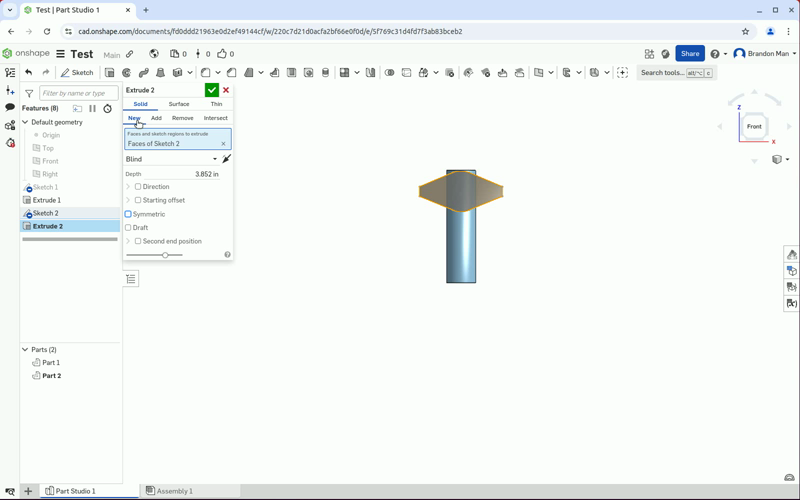
key(space)
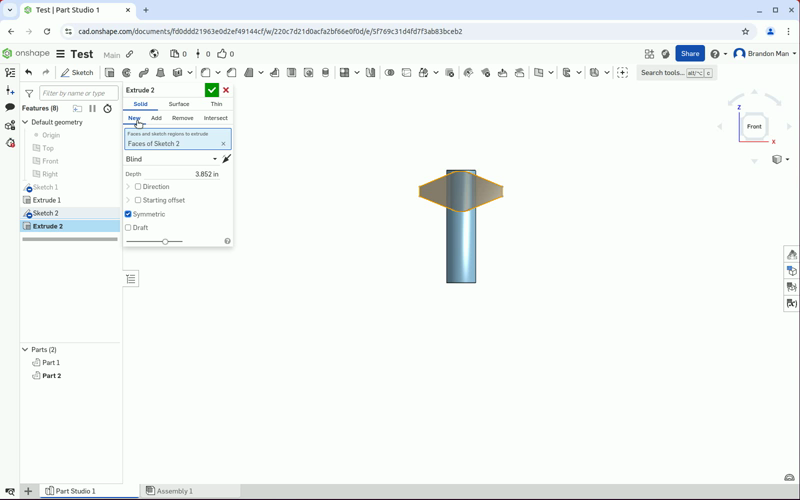
key(enter)
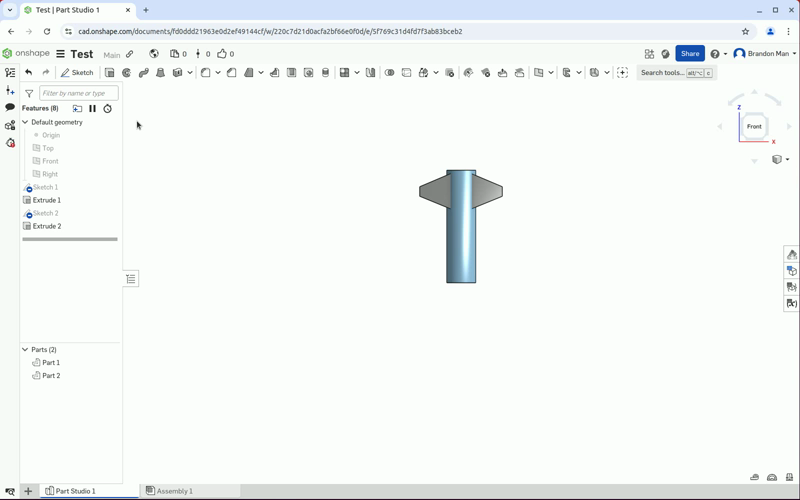
key(shift+h)
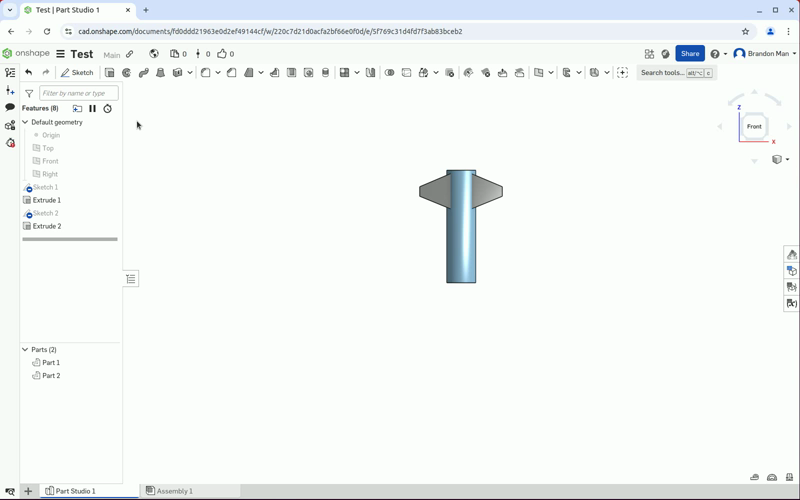
key(shift+h)
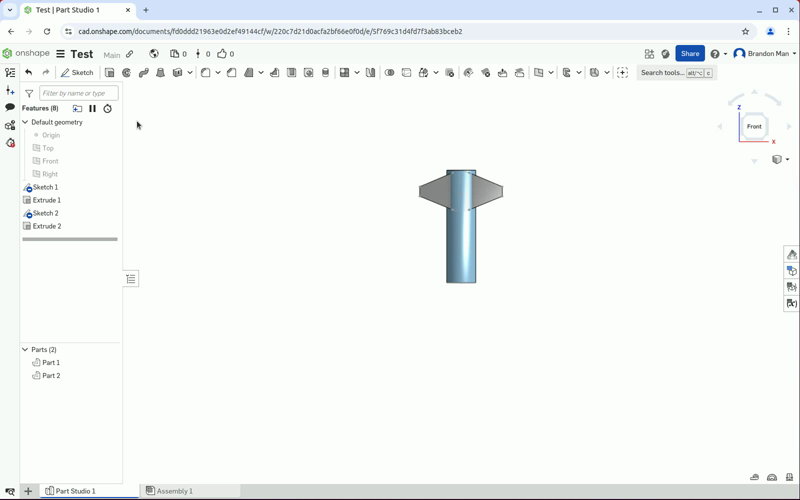
key(shift+7)
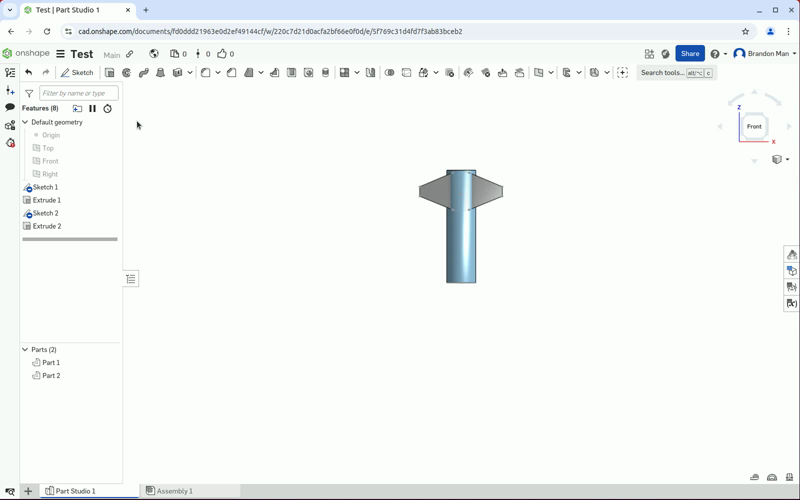
key(left, 2)
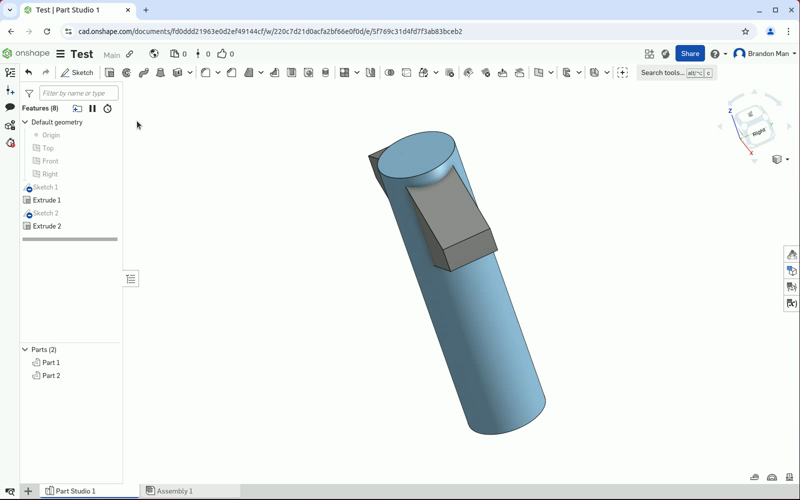
key(down, 2)
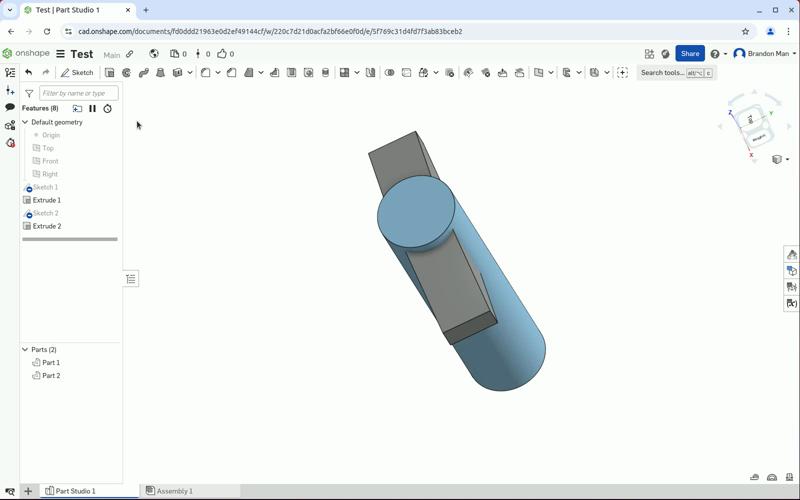
key(up, 2)
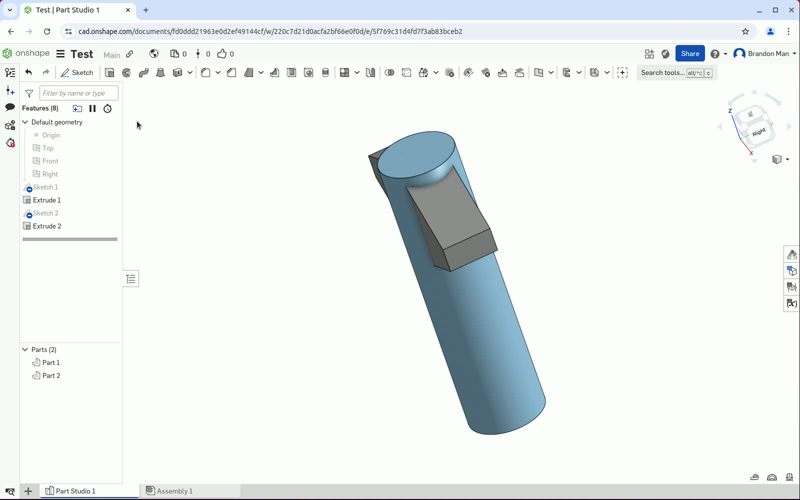
key(right, 2)
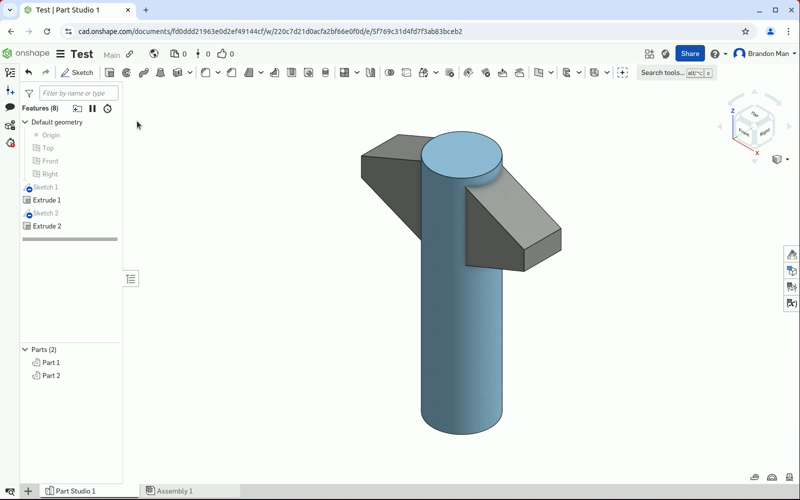
mouse_move(73, 189)
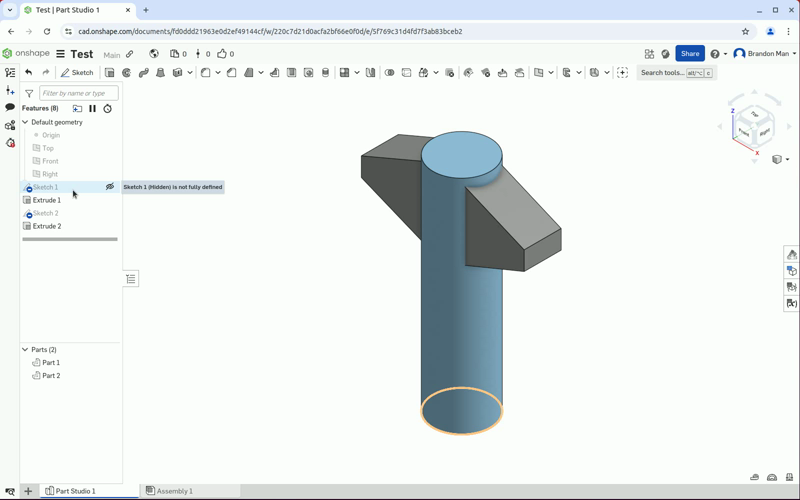
click(73, 189)